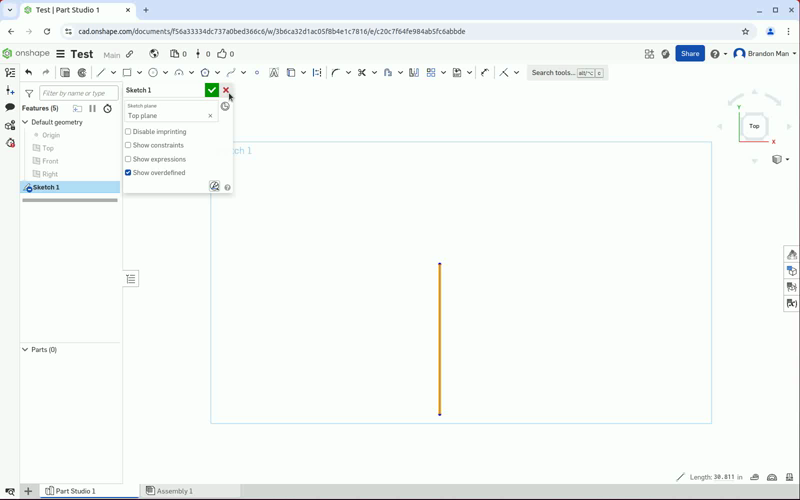
key(shift+h)
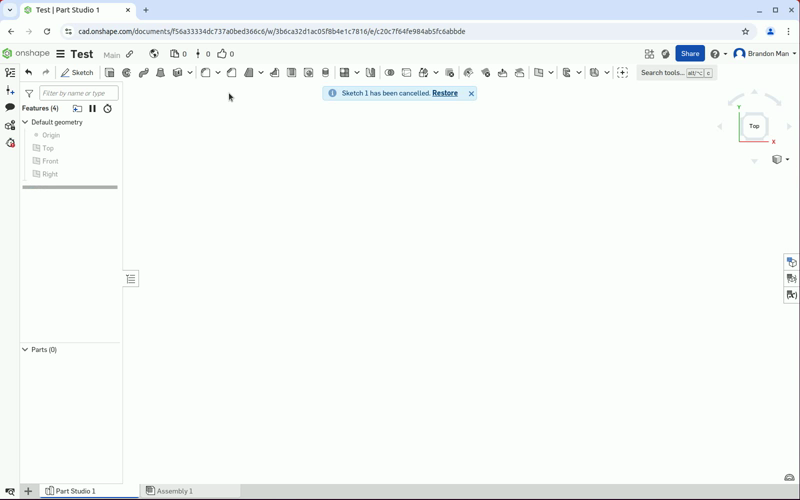
mouse_move(73, 352)
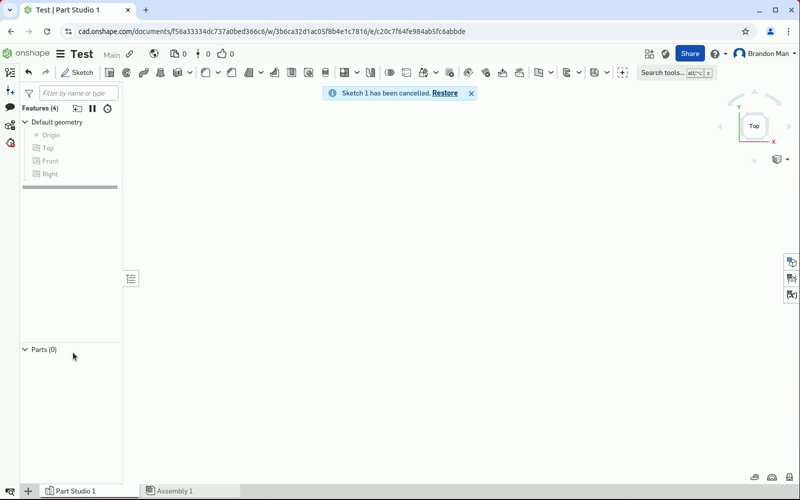
key(y)
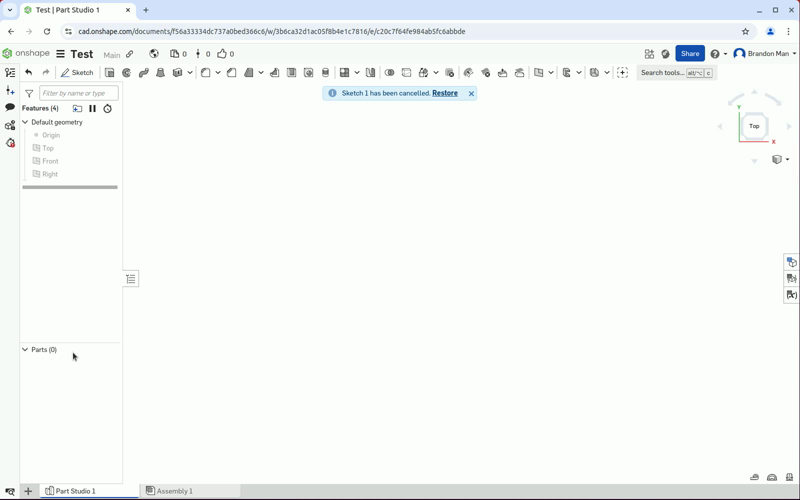
key(shift+p)
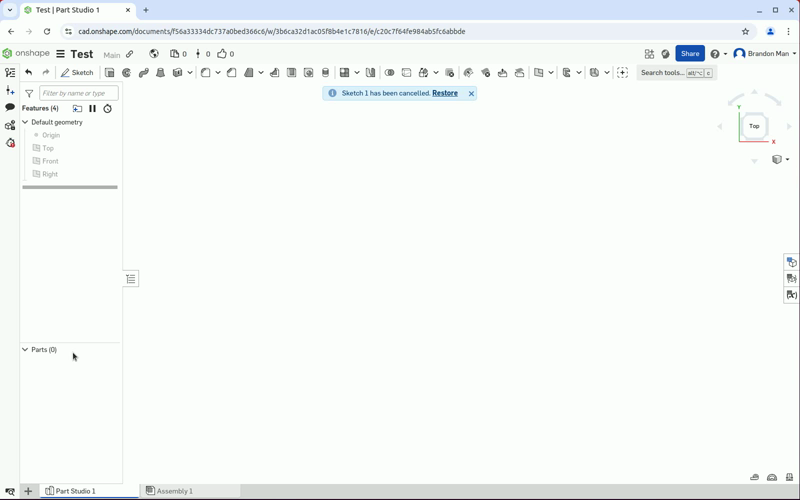
key(space)
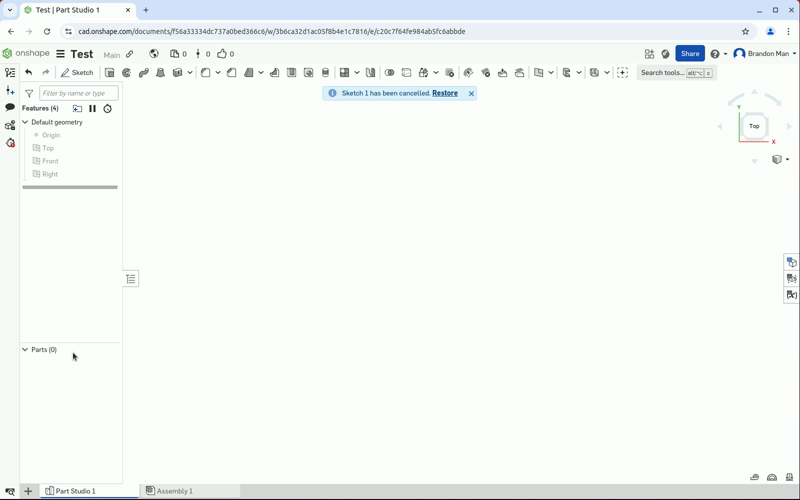
key_down(shift)
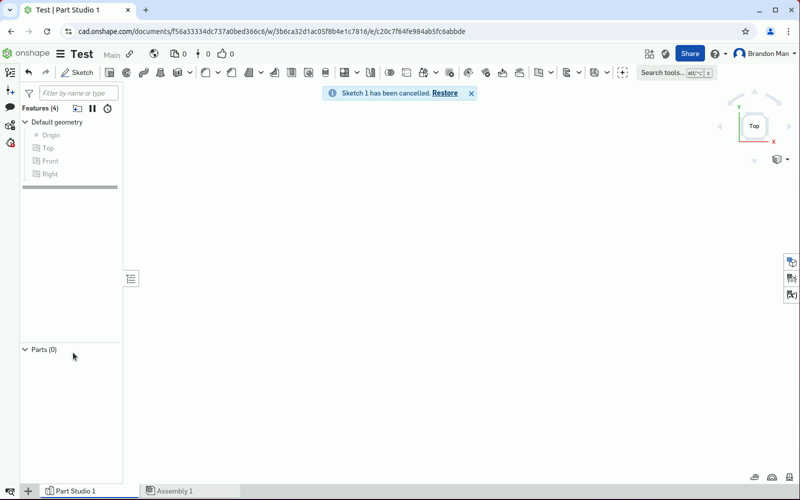
key(up)
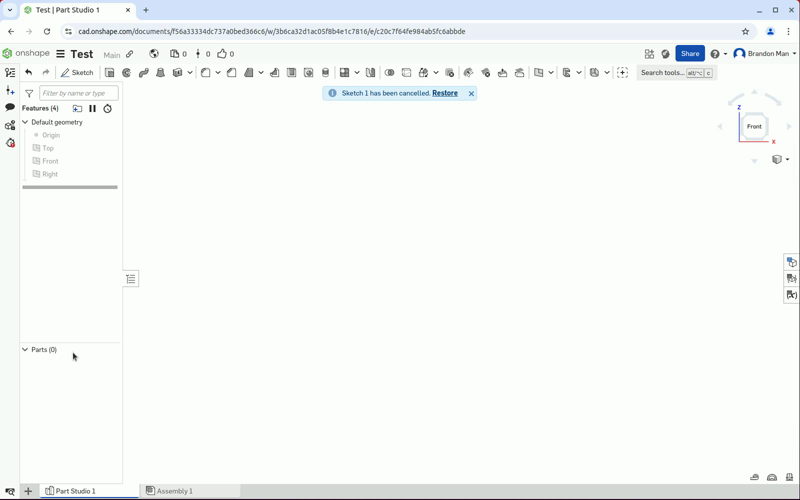
key_up(shift)
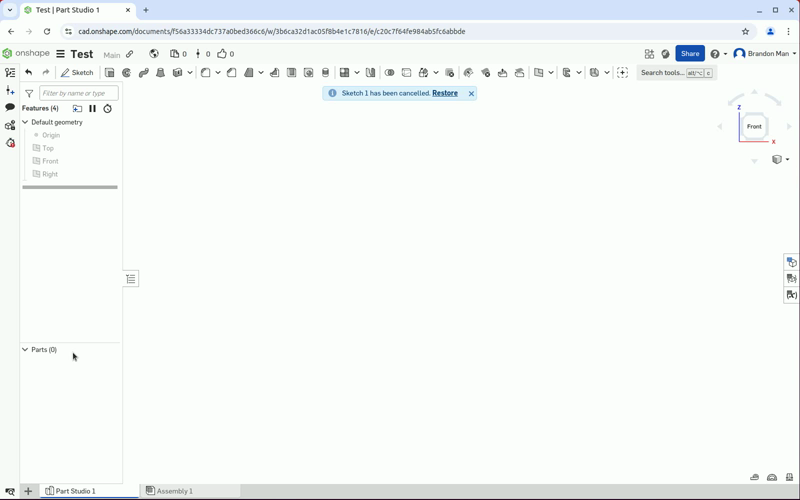
key(space)
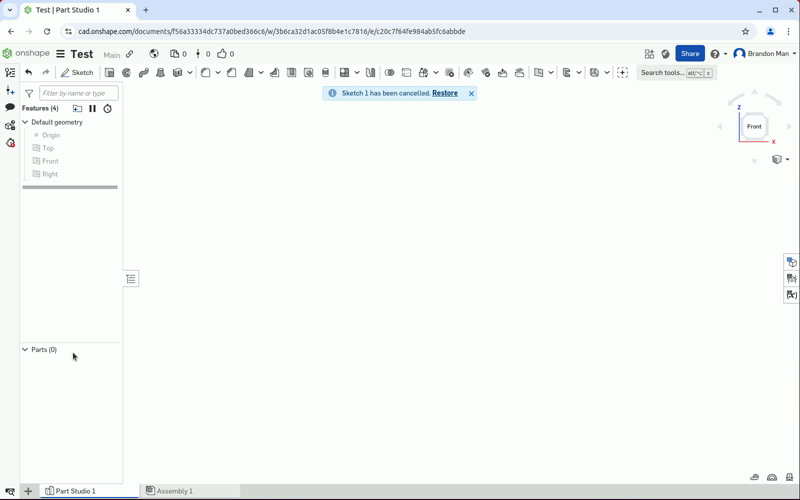
key_down(shift)
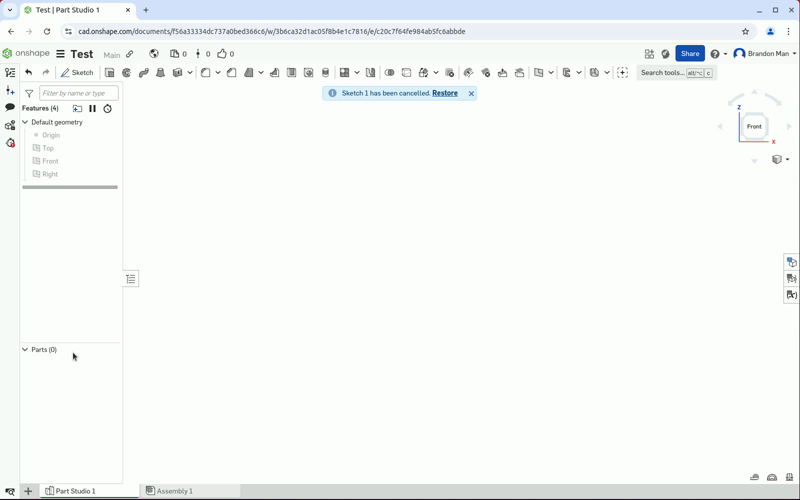
key(left)
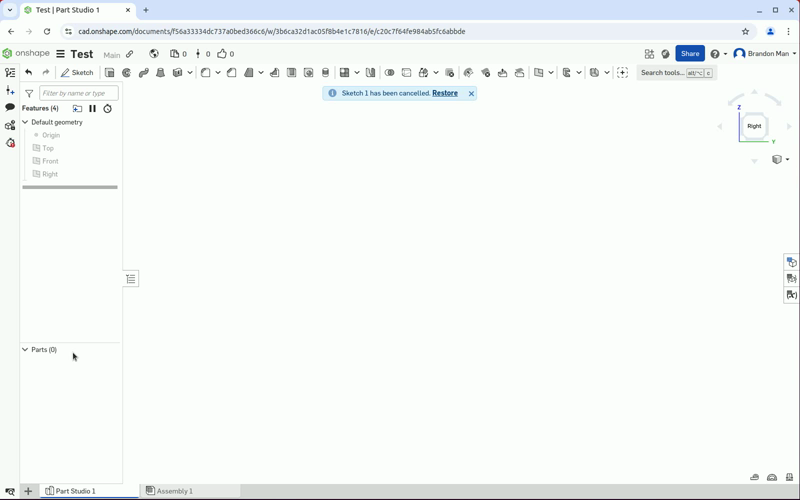
key_up(shift)
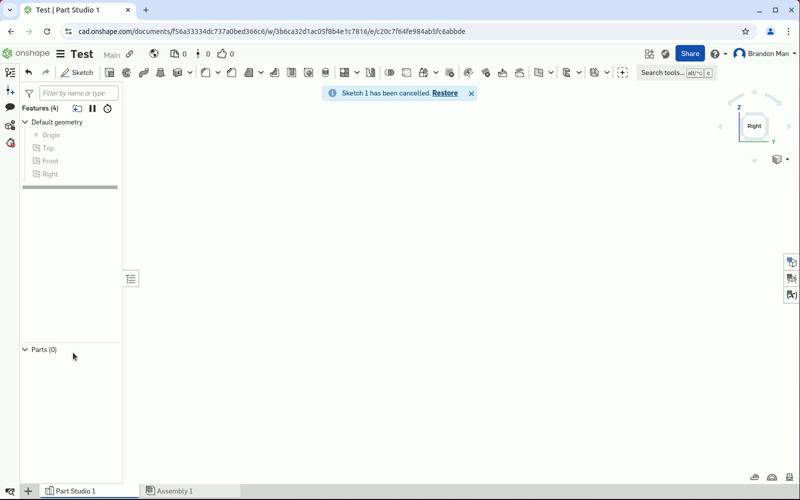
mouse_move(73, 352)
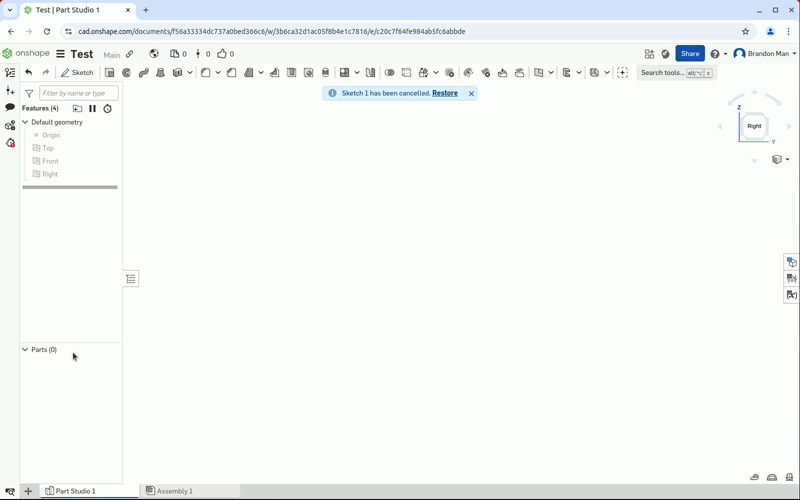
key(shift+y)
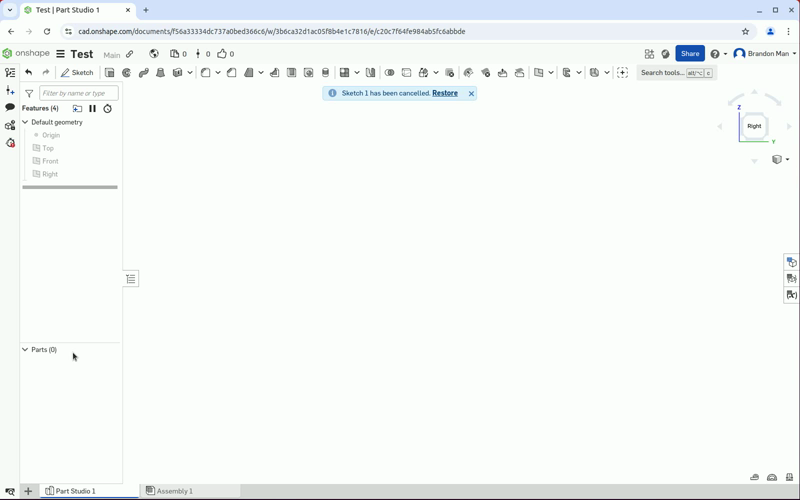
key(shift+s)
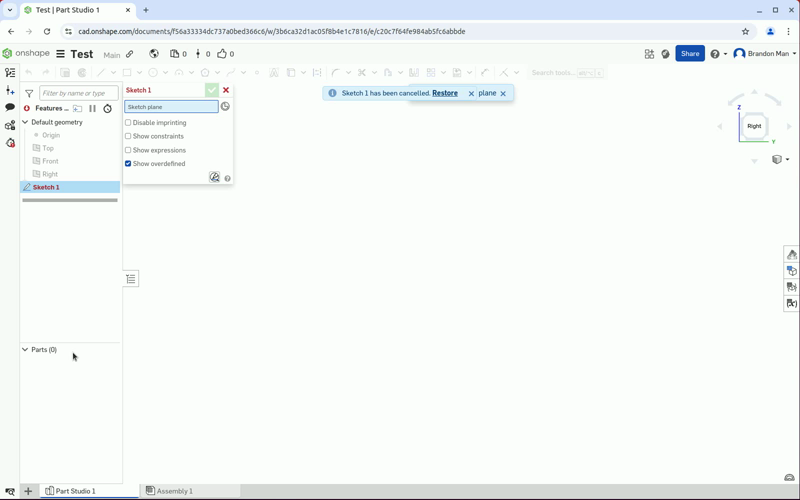
mouse_move(73, 176)
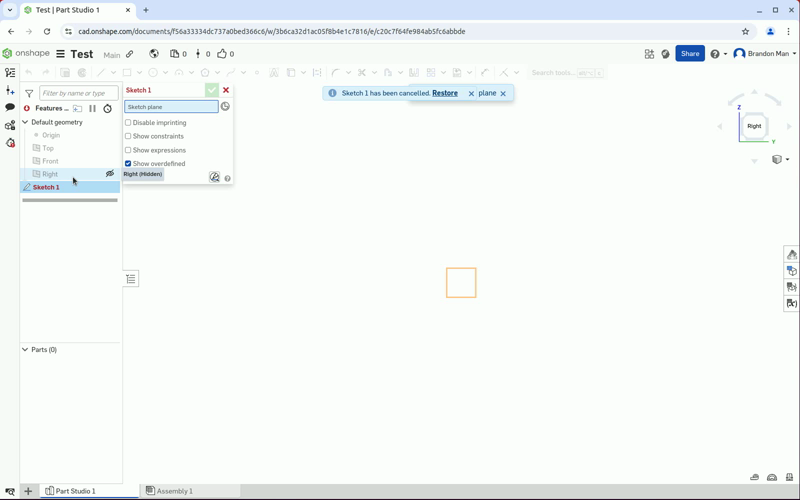
click(73, 176)
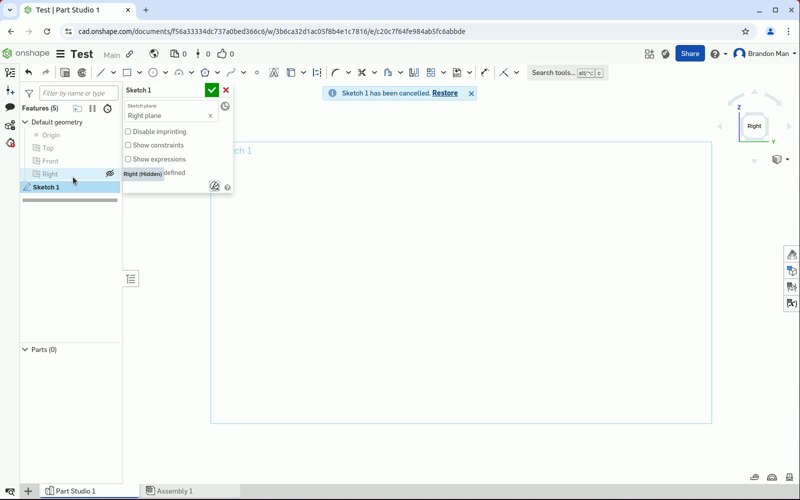
mouse_move(73, 352)
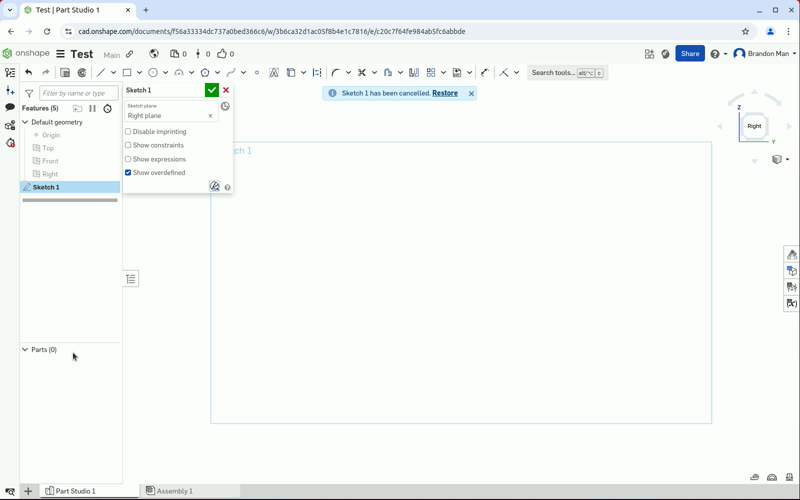
key(y)
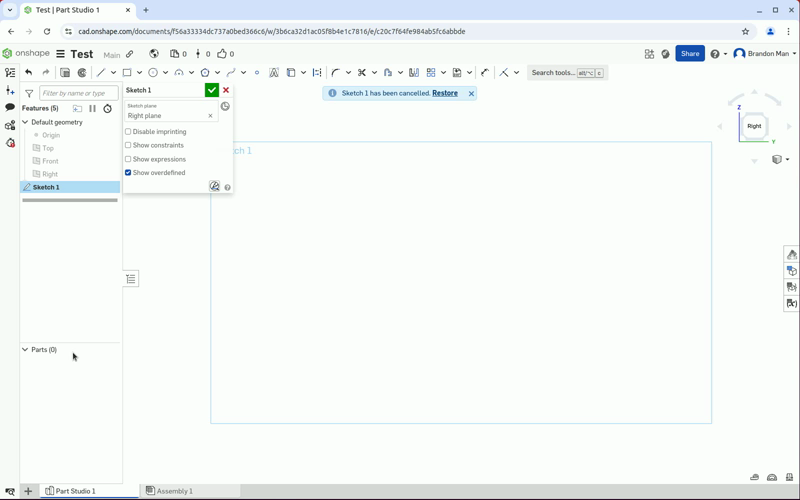
key(l)
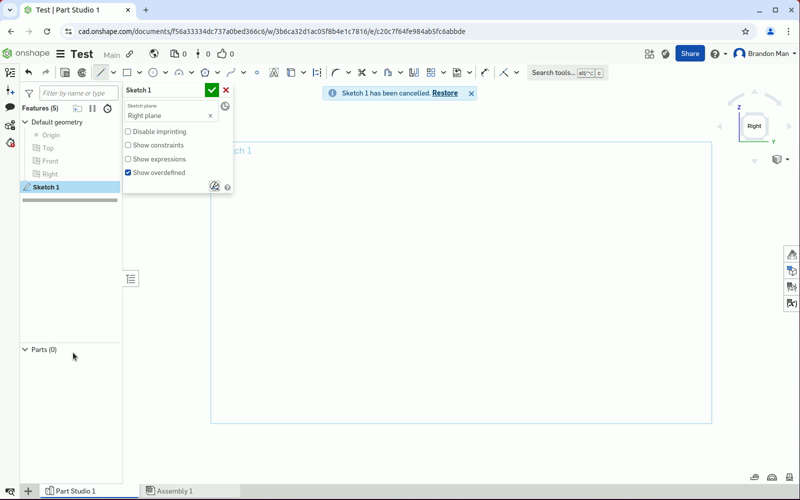
key_down(shift)
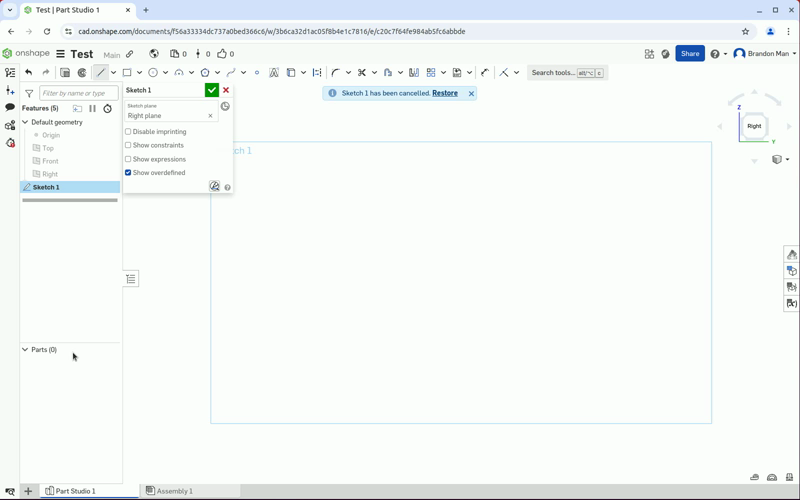
mouse_move(436, 282)
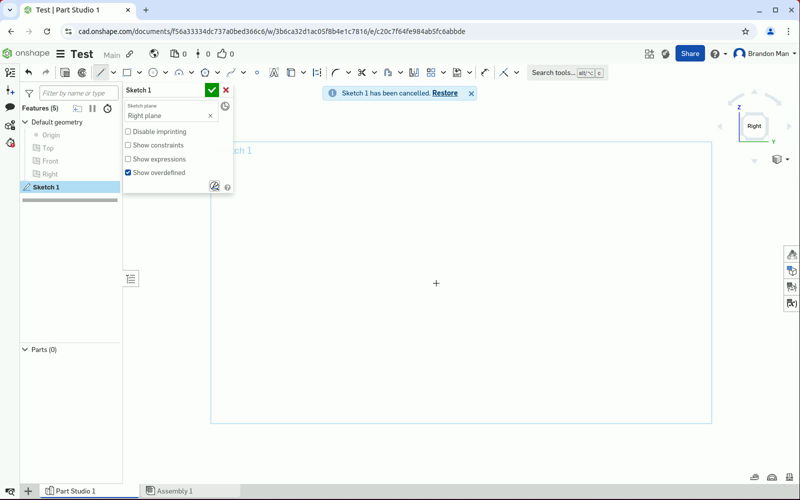
click(436, 282)
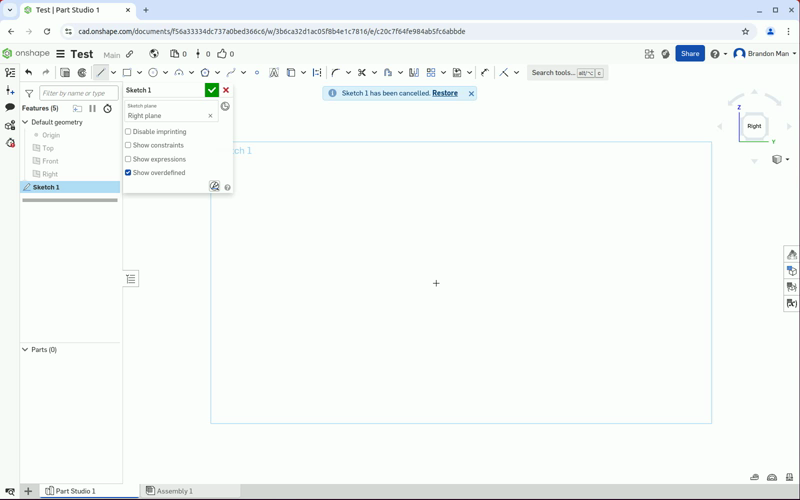
key_up(shift)
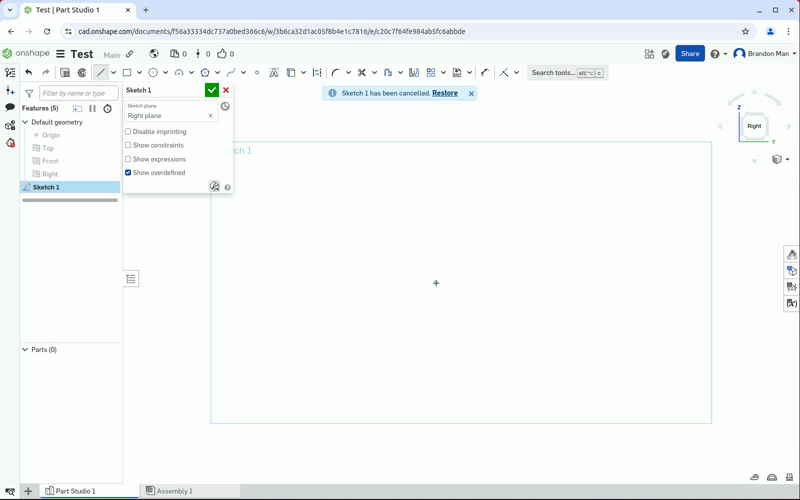
key_down(shift)
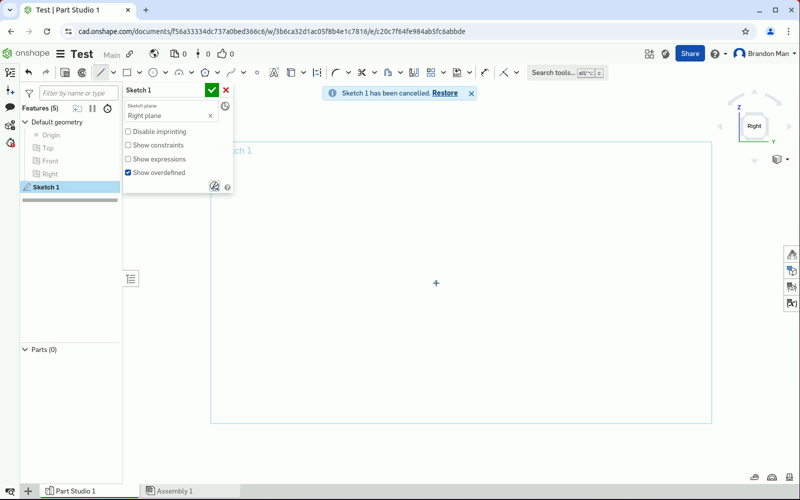
mouse_move(466, 282)
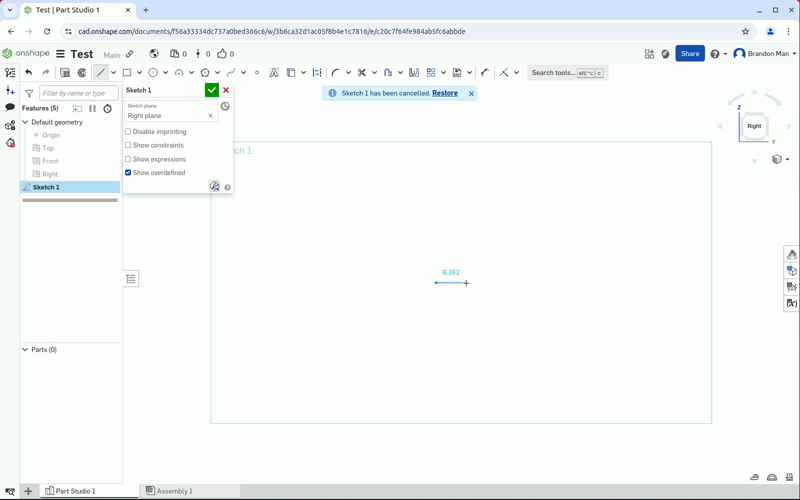
mouse_move(486, 282)
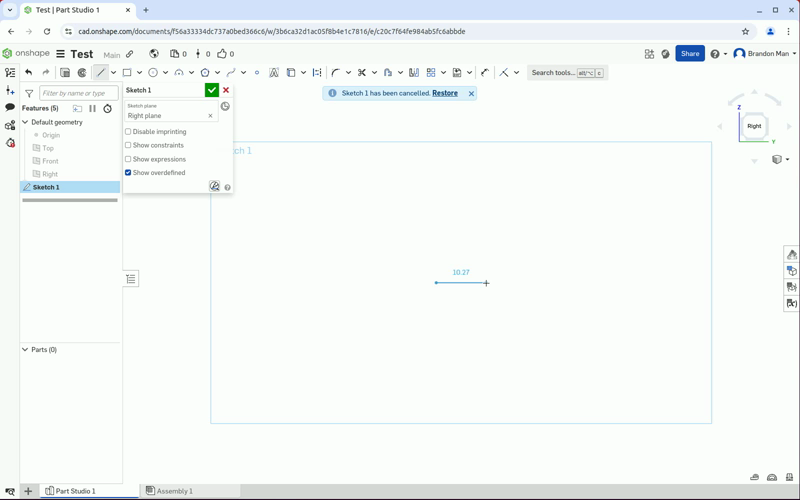
click(486, 282)
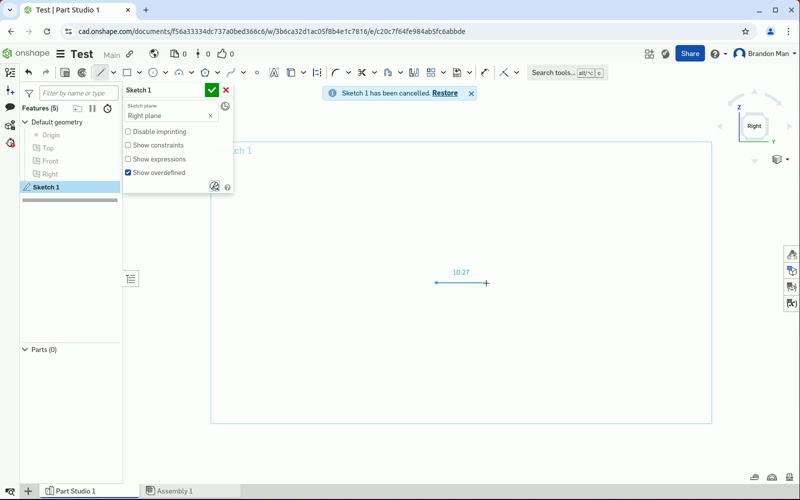
key_up(shift)
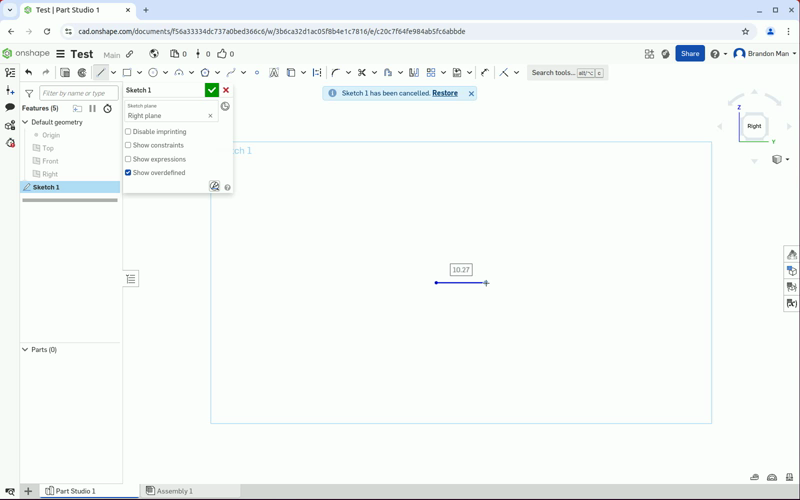
key(esc)
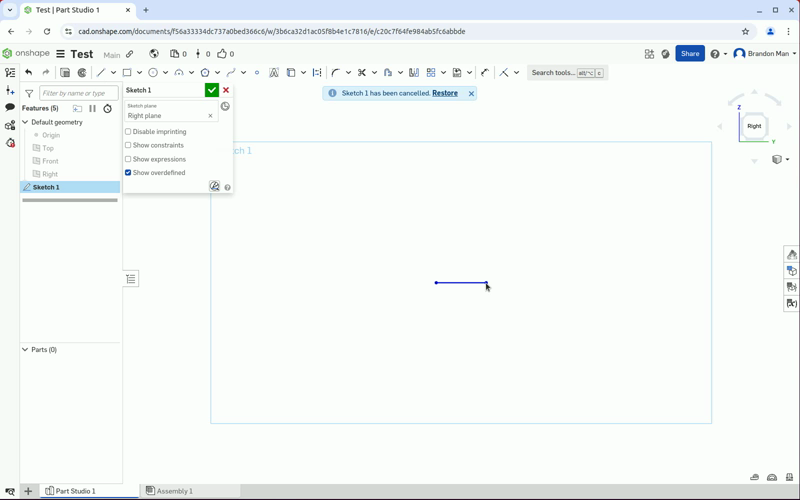
key(a)
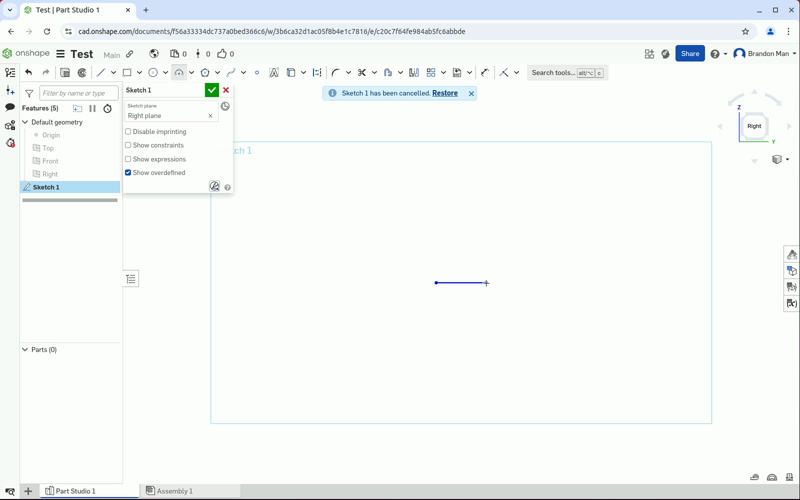
mouse_move(486, 282)
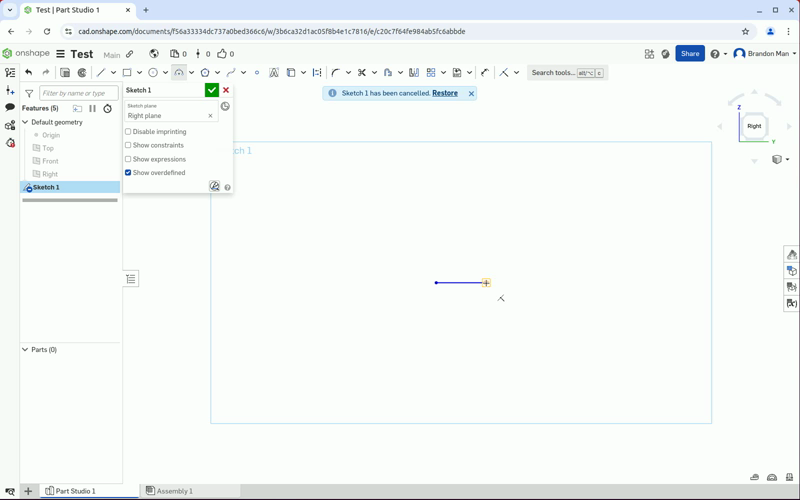
click(486, 282)
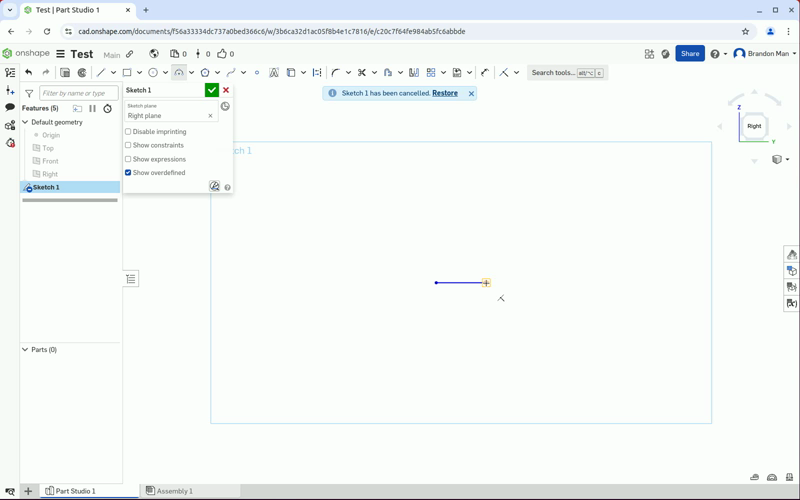
mouse_move(436, 282)
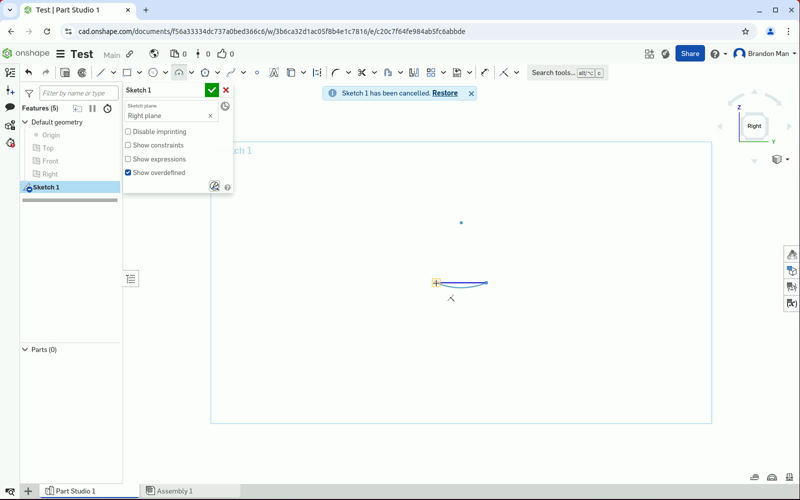
click(436, 282)
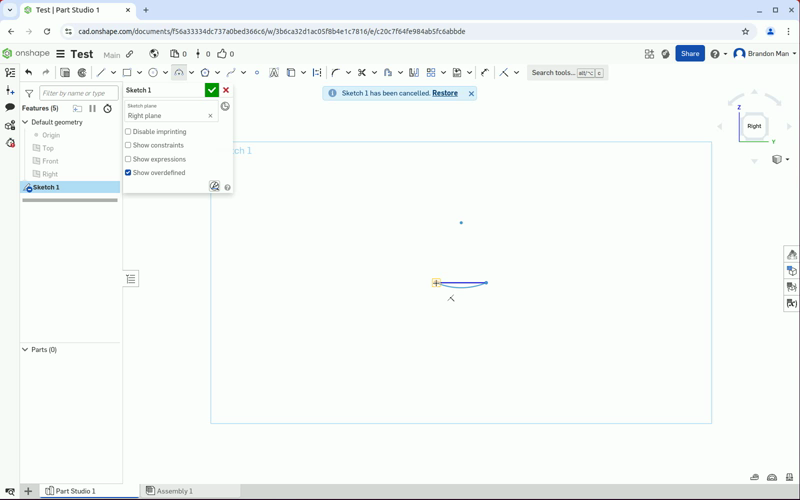
key_down(shift)
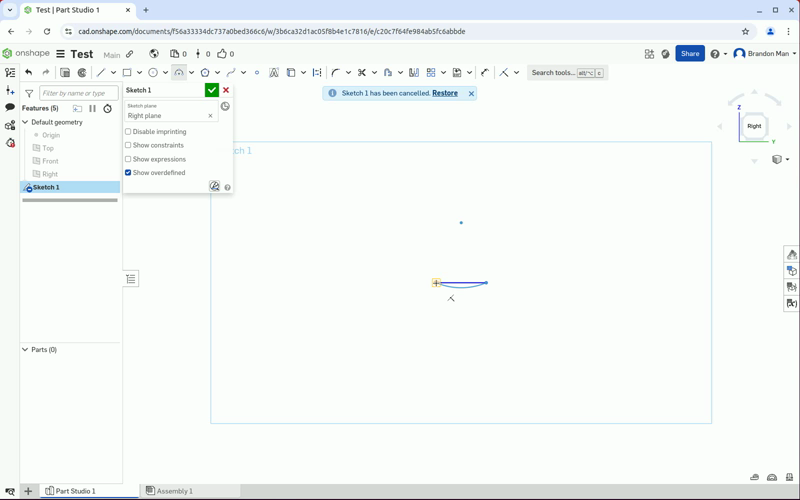
mouse_move(461, 258)
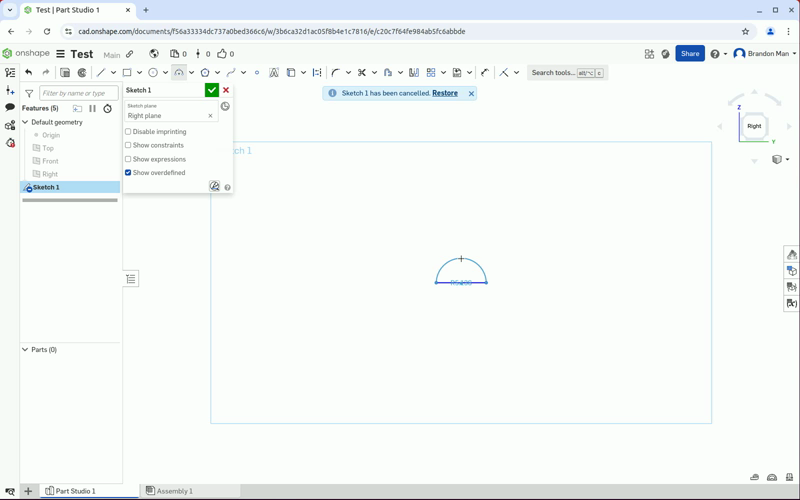
click(461, 258)
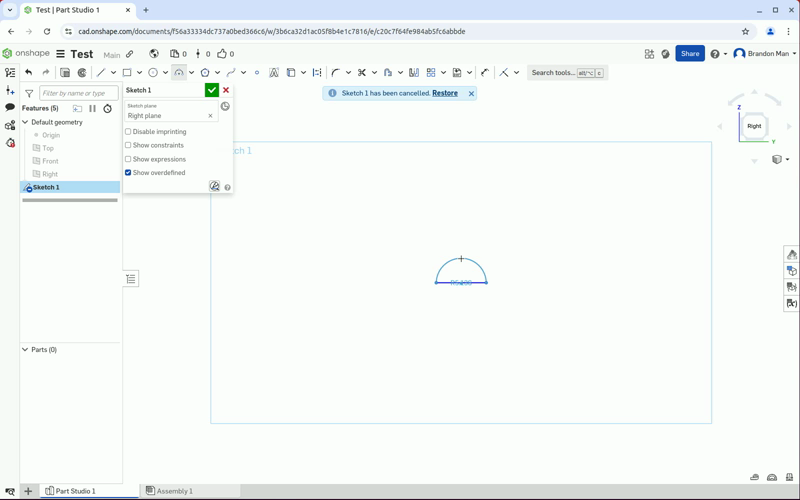
key_up(shift)
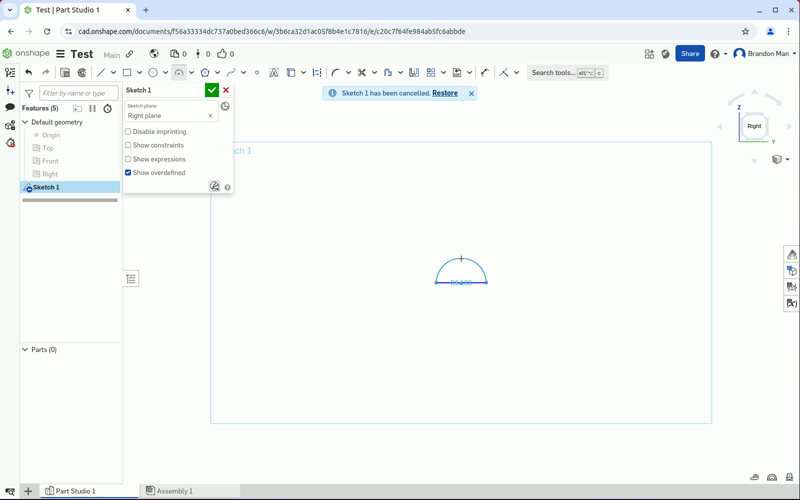
key(esc)
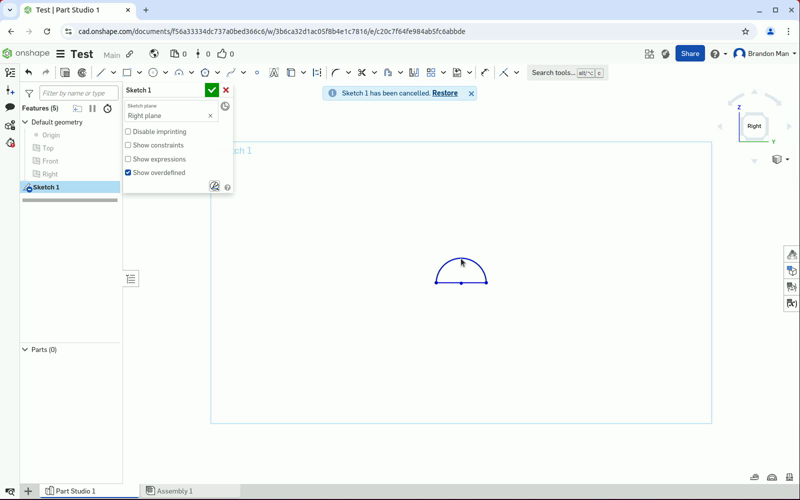
mouse_move(439, 274)
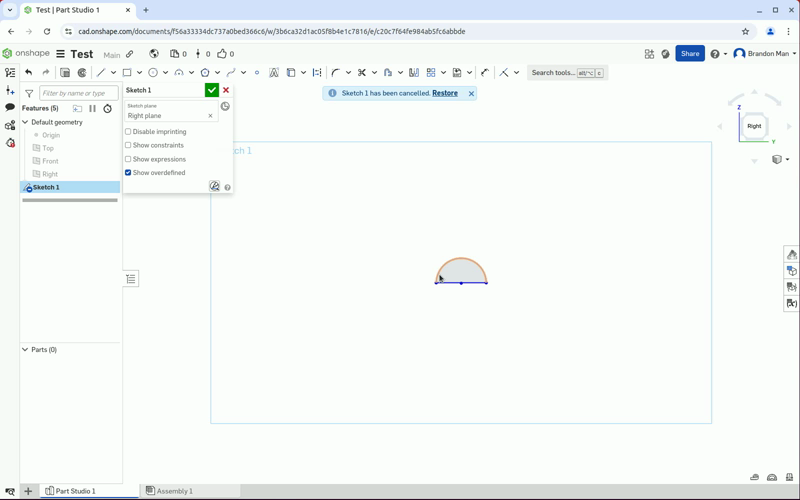
scroll(6)
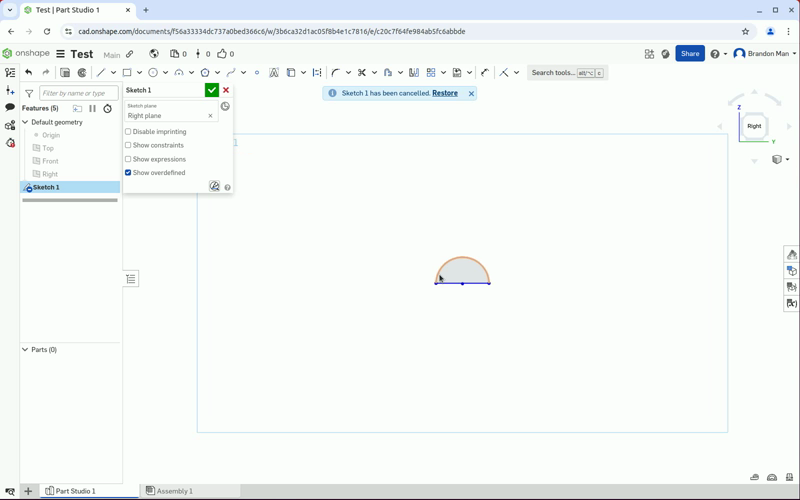
scroll(6)
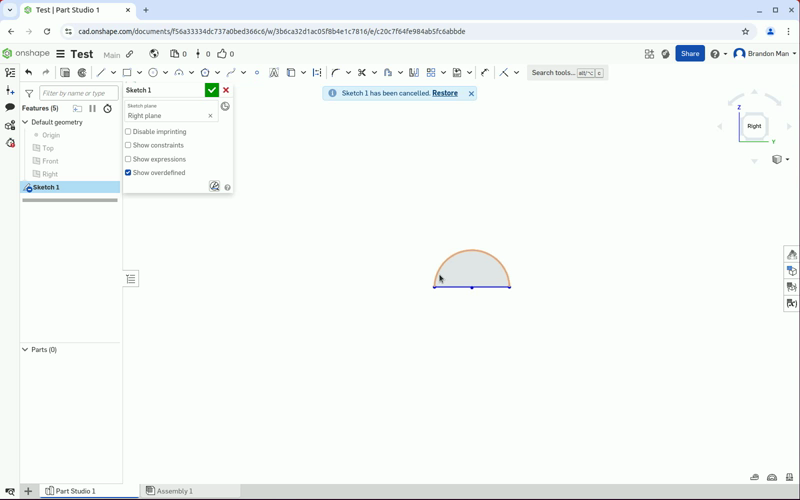
scroll(6)
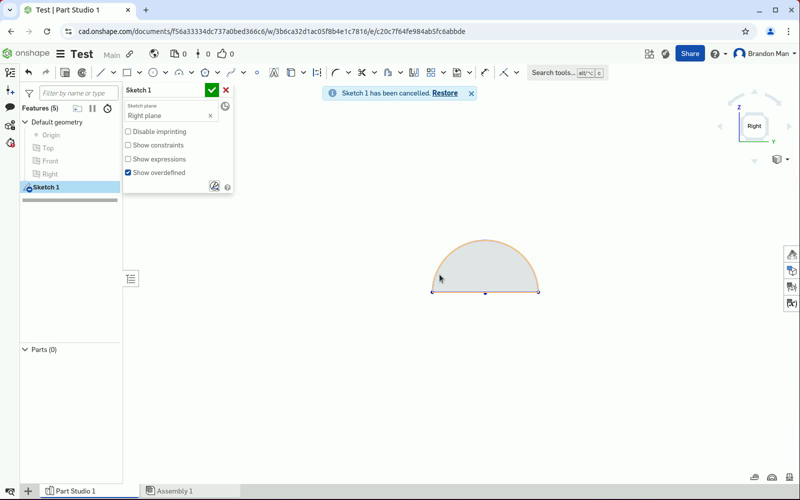
scroll(6)
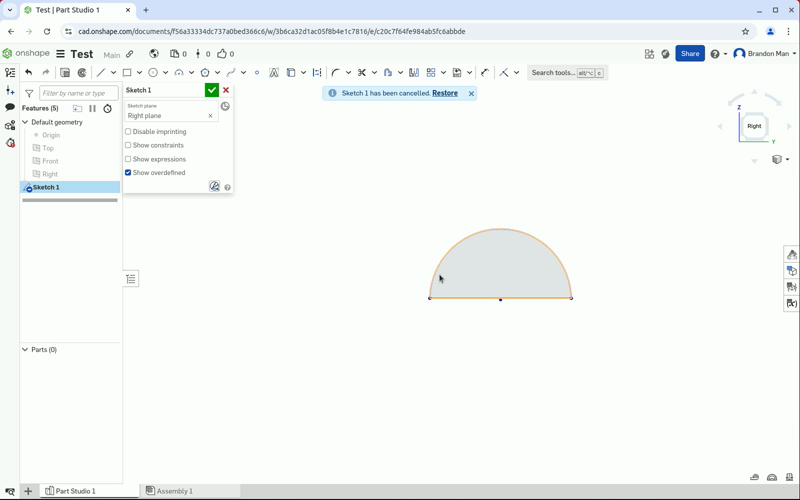
scroll(6)
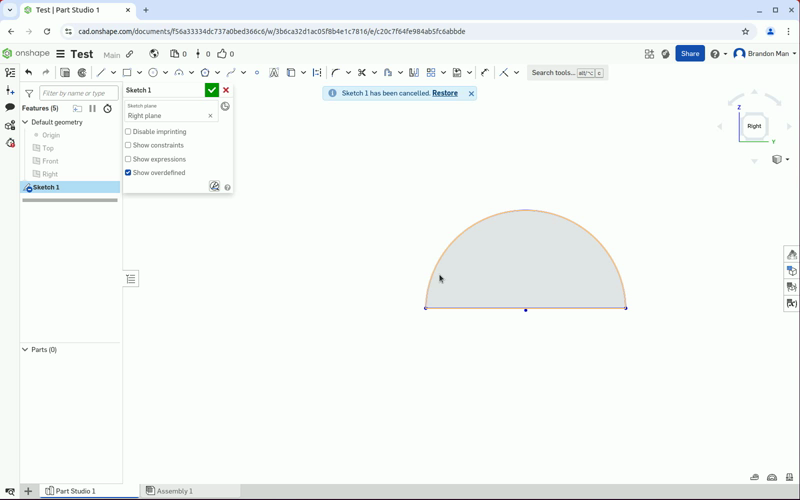
scroll(6)
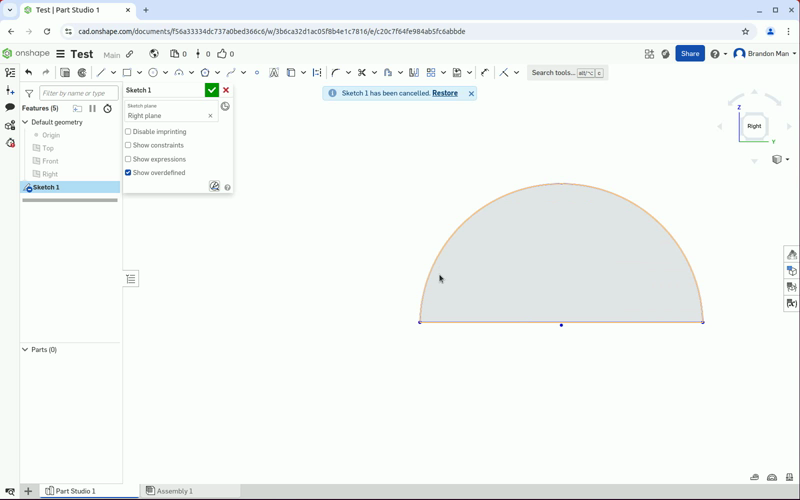
scroll(6)
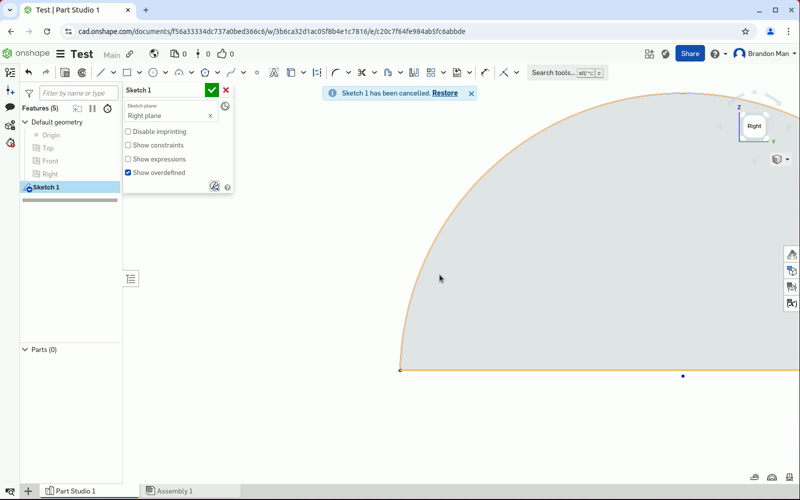
click(439, 274)
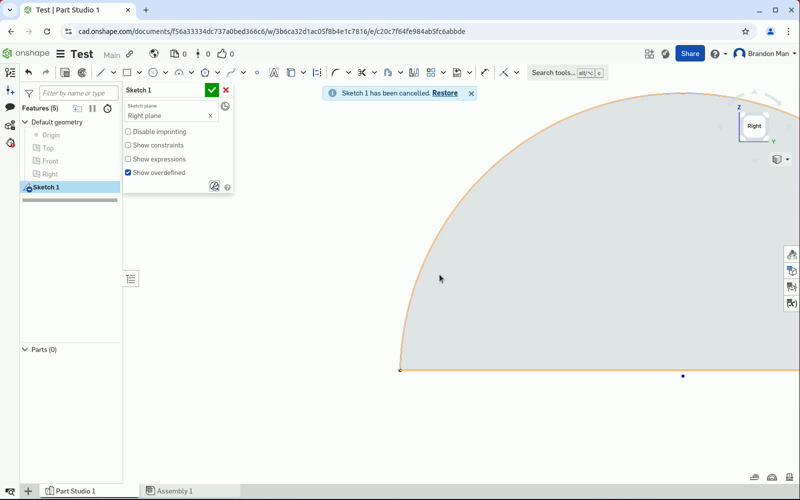
scroll(-6)
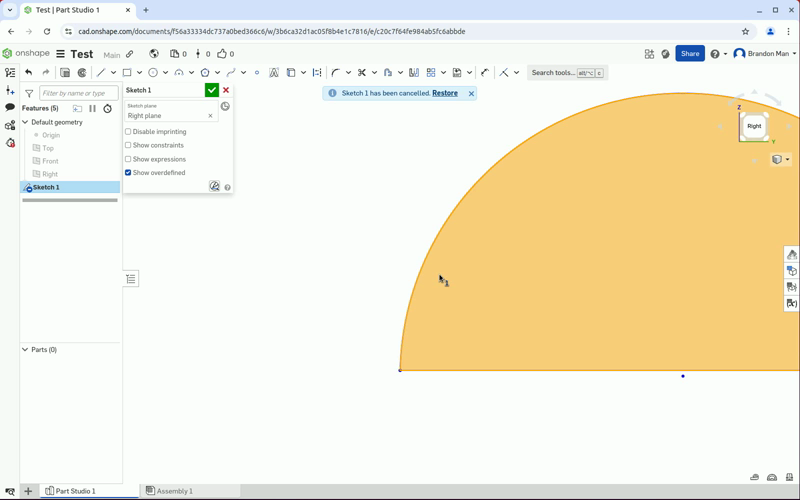
scroll(-6)
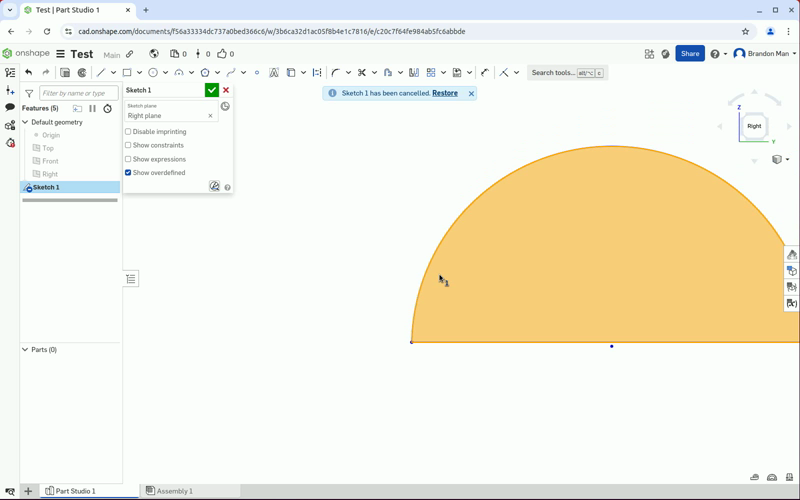
scroll(-6)
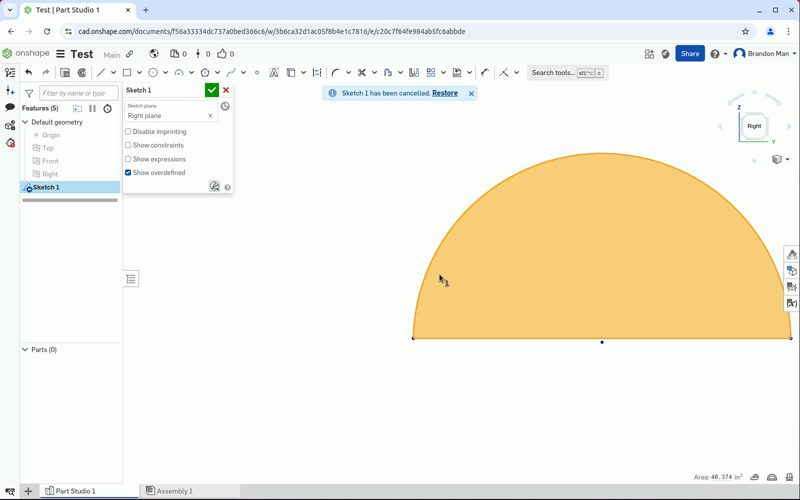
scroll(-6)
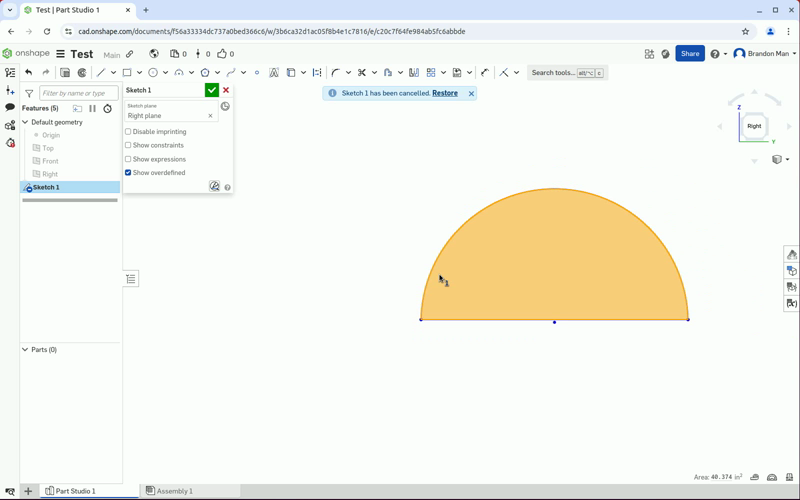
scroll(-6)
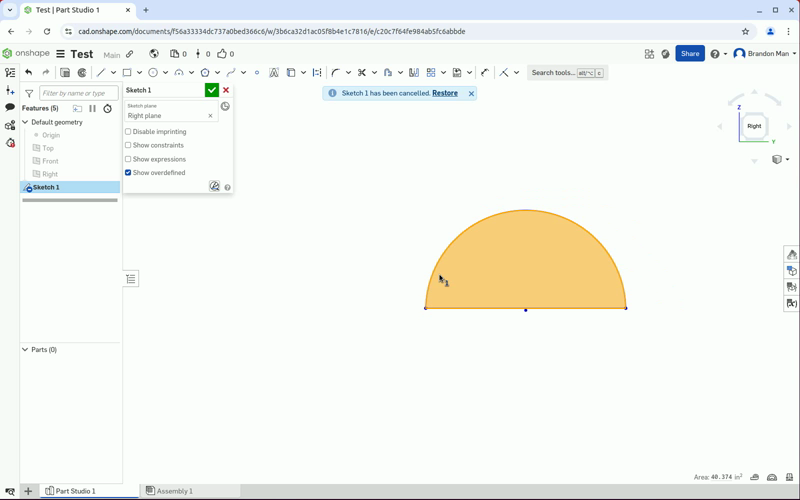
scroll(-6)
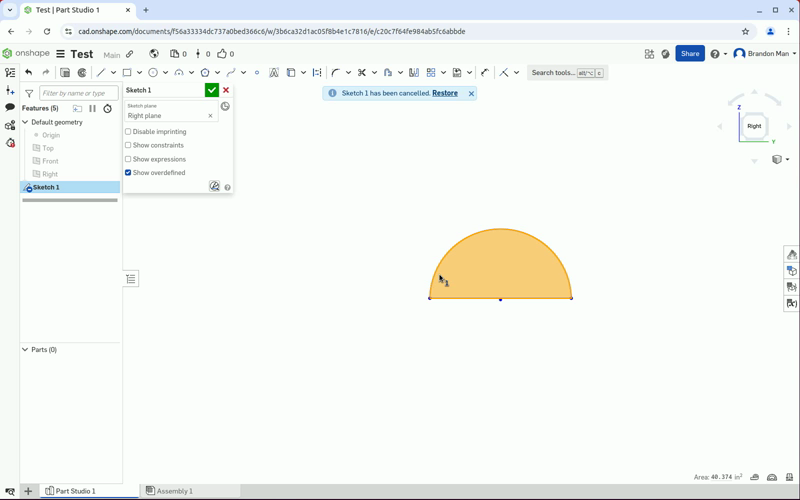
scroll(-6)
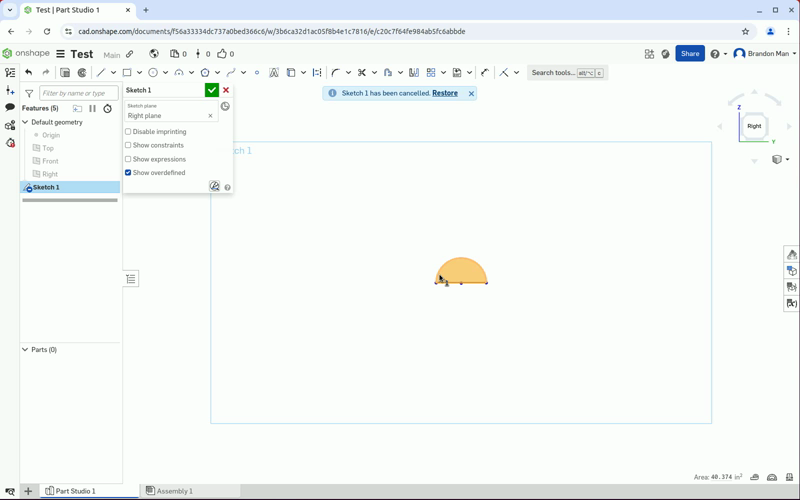
mouse_move(73, 352)
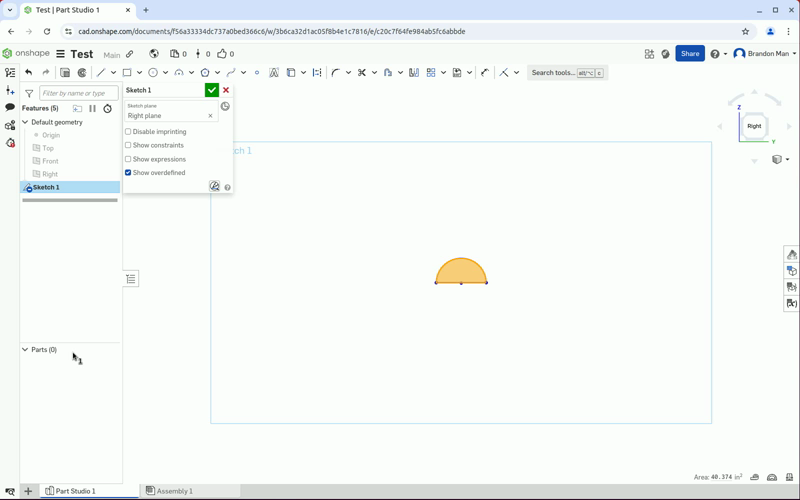
key(shift+y)
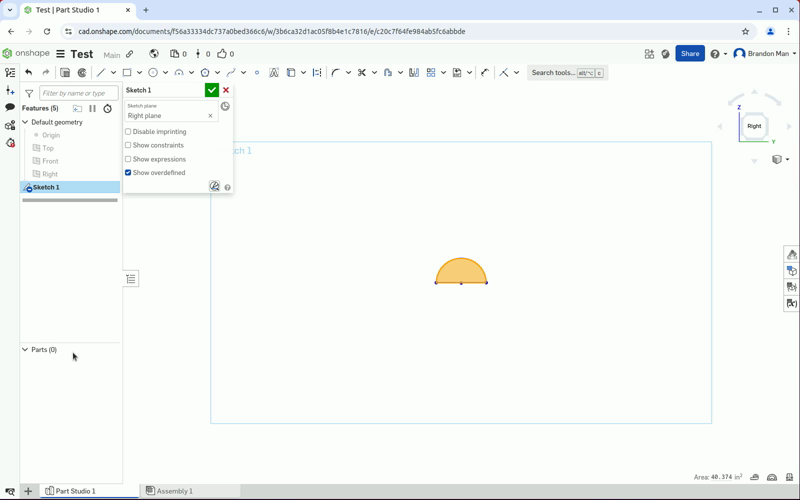
key(shift+e)
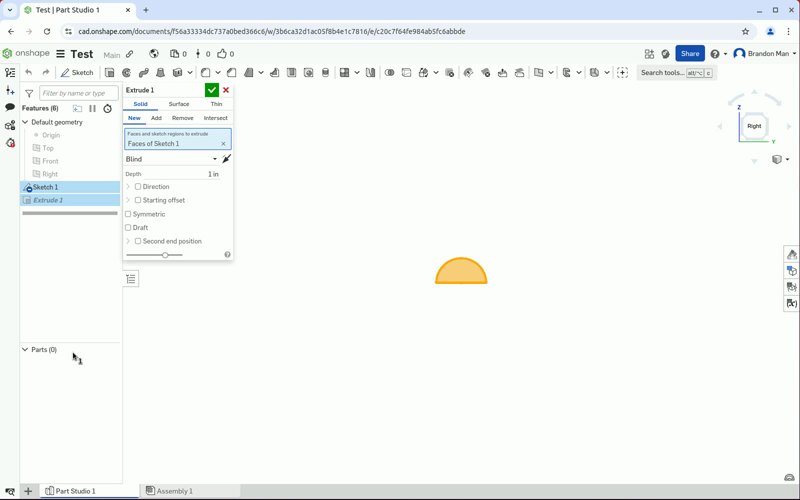
mouse_move(143, 106)
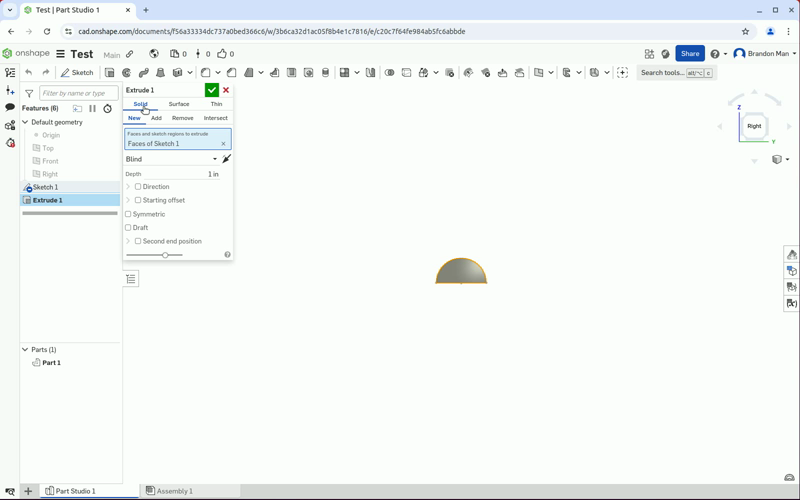
click(143, 106)
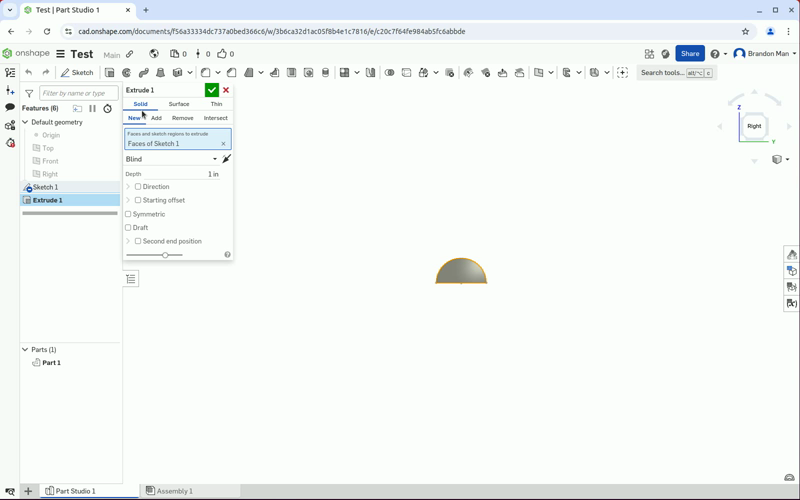
mouse_move(137, 120)
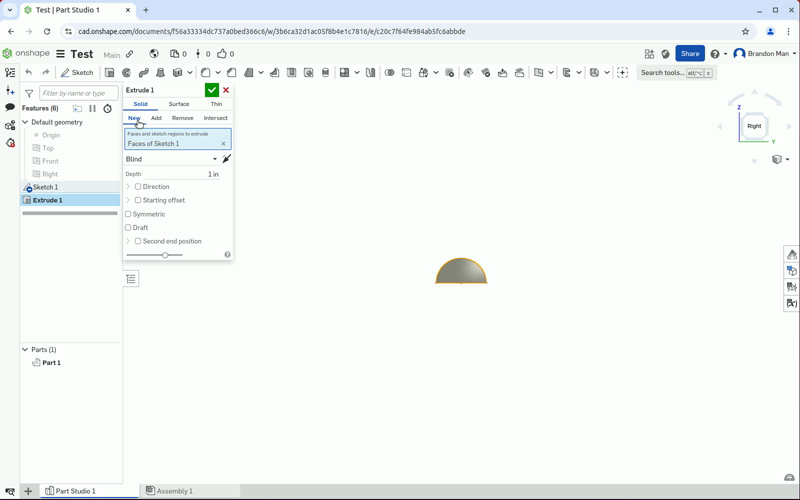
click(137, 120)
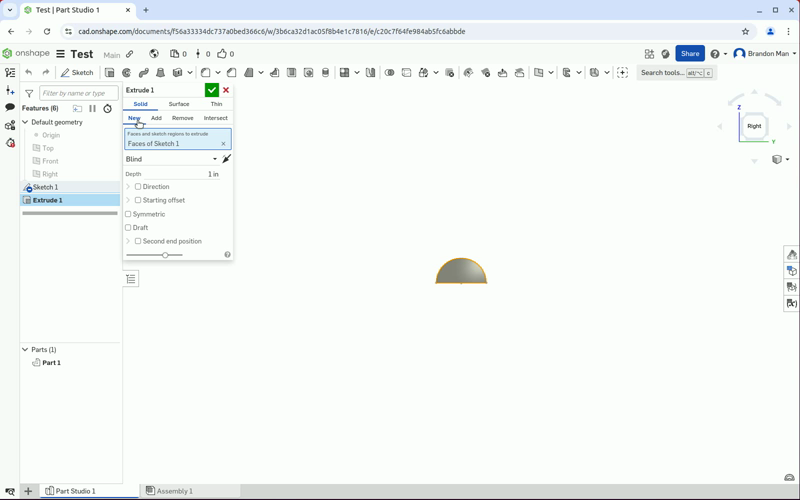
key(tab, 4)
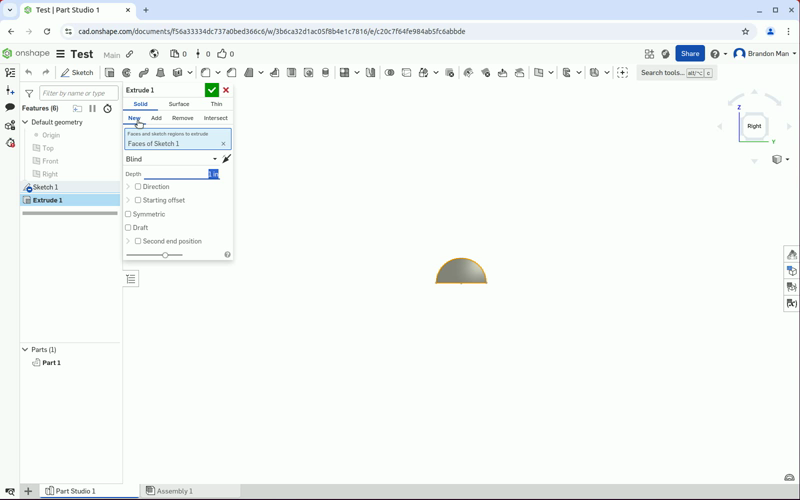
text(46.216)
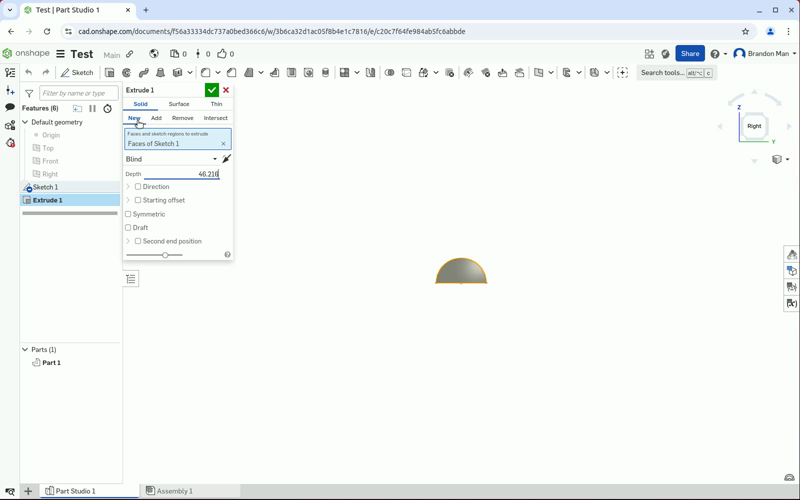
key(tab, 3)
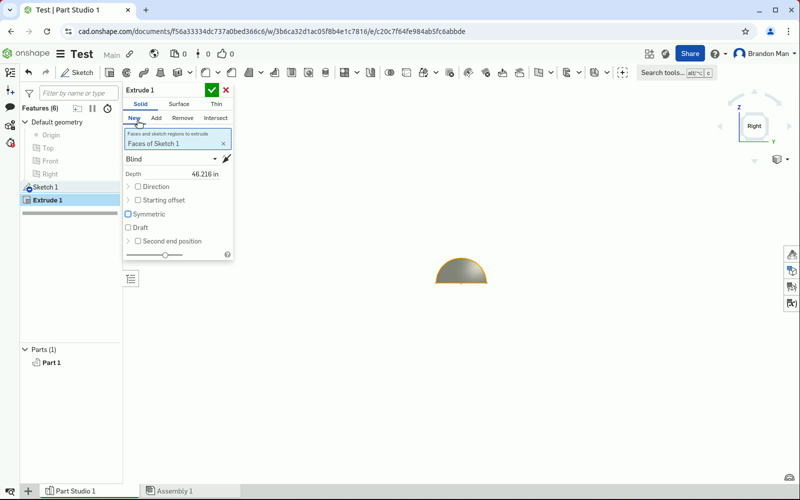
key(space)
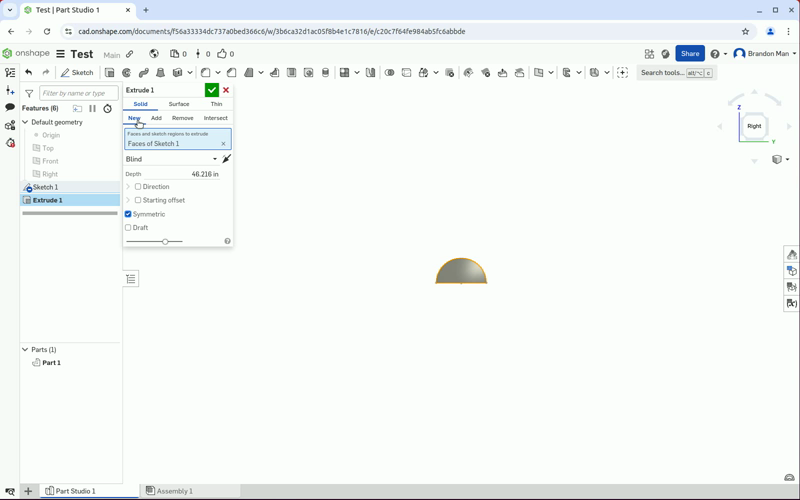
key(enter)
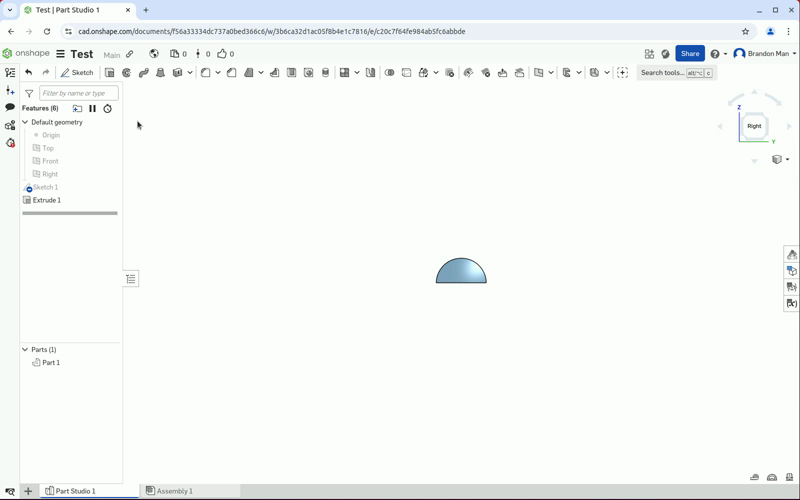
key(shift+h)
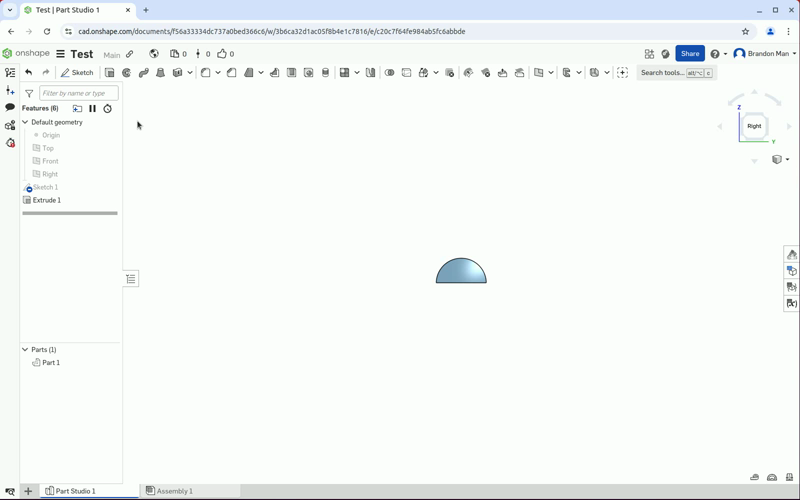
key(shift+h)
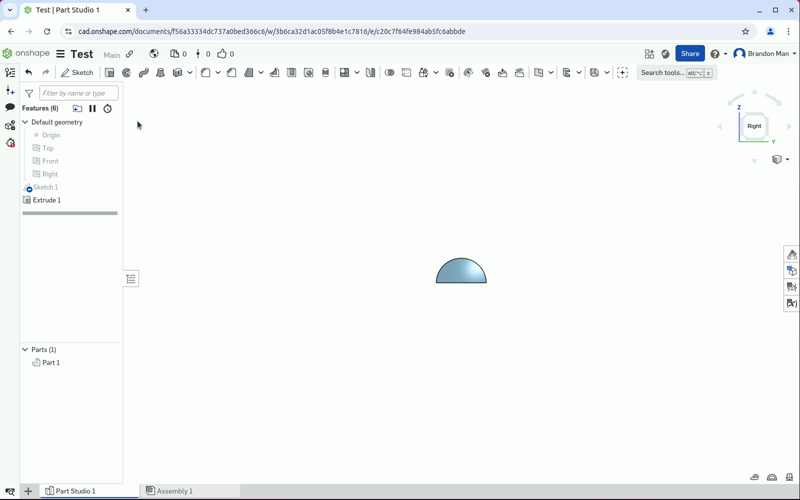
mouse_move(73, 189)
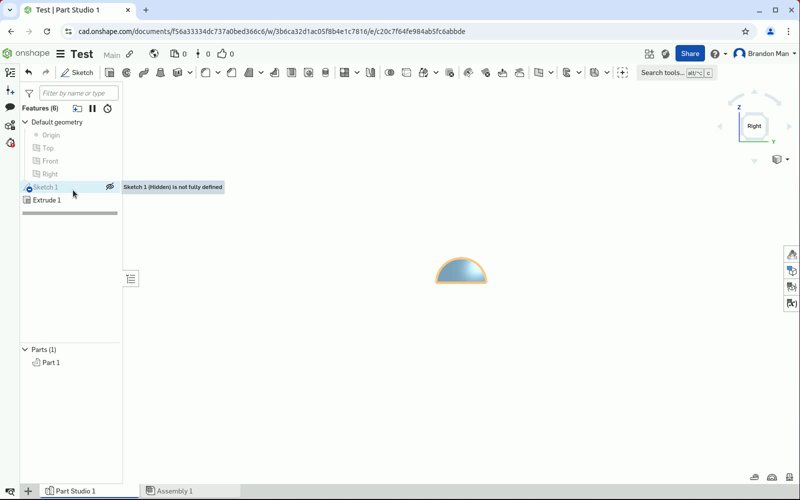
click(73, 189)
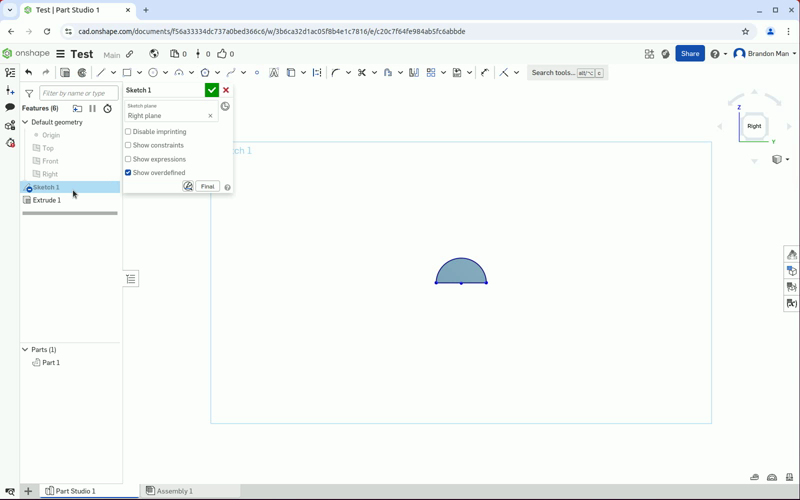
mouse_move(229, 92)
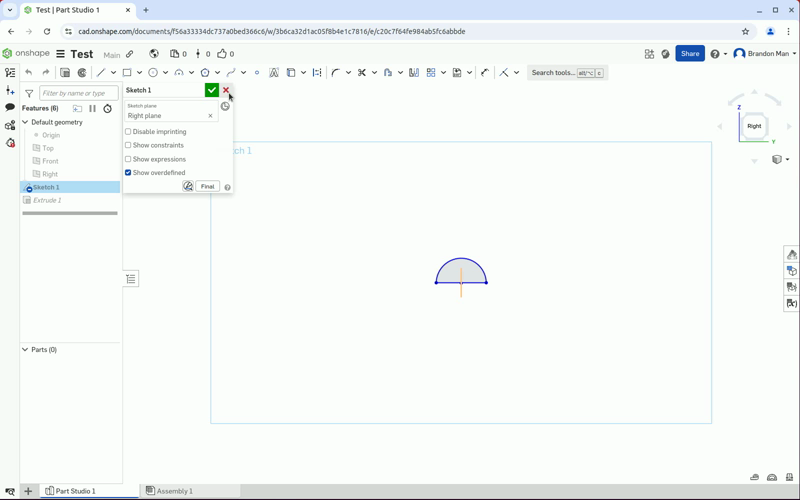
click(229, 92)
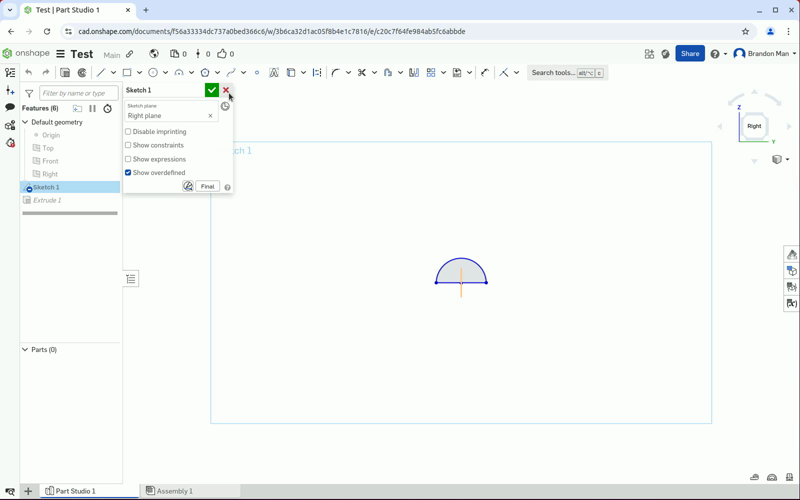
key(shift+s)
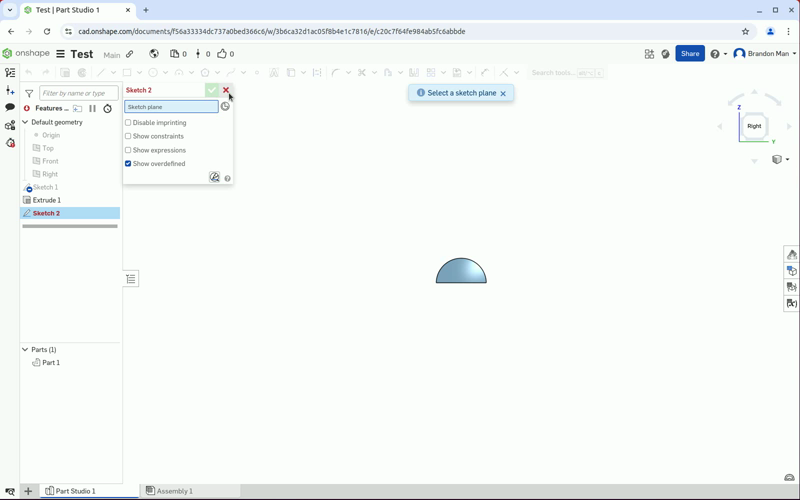
mouse_move(73, 176)
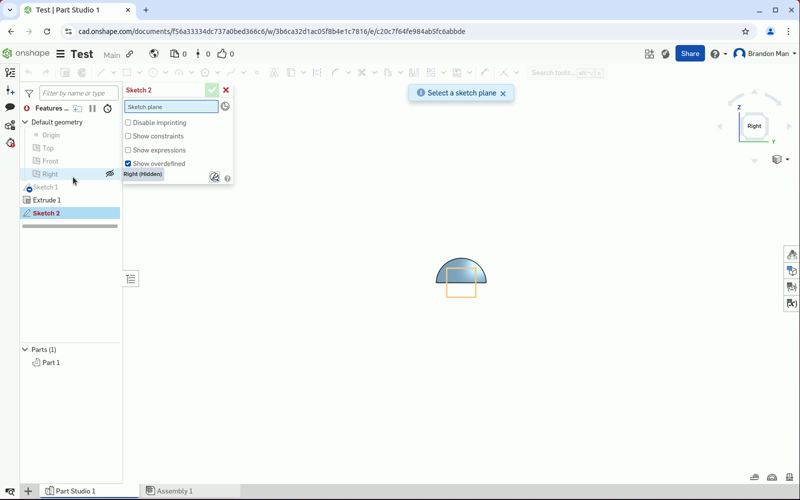
click(73, 176)
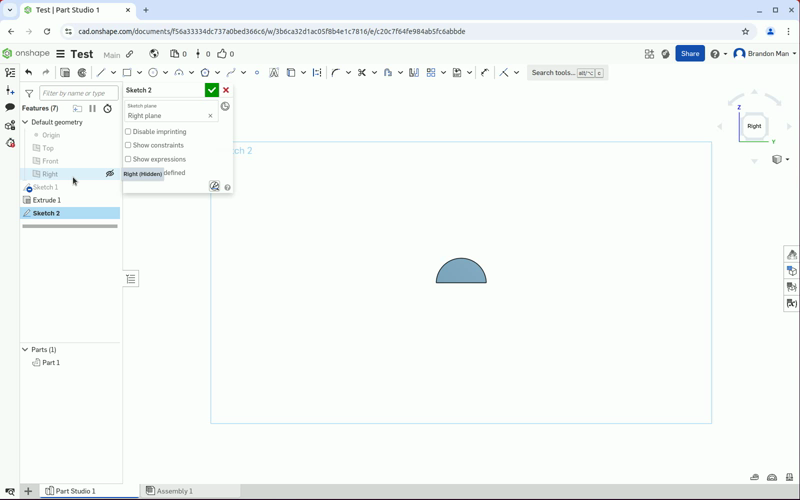
mouse_move(73, 352)
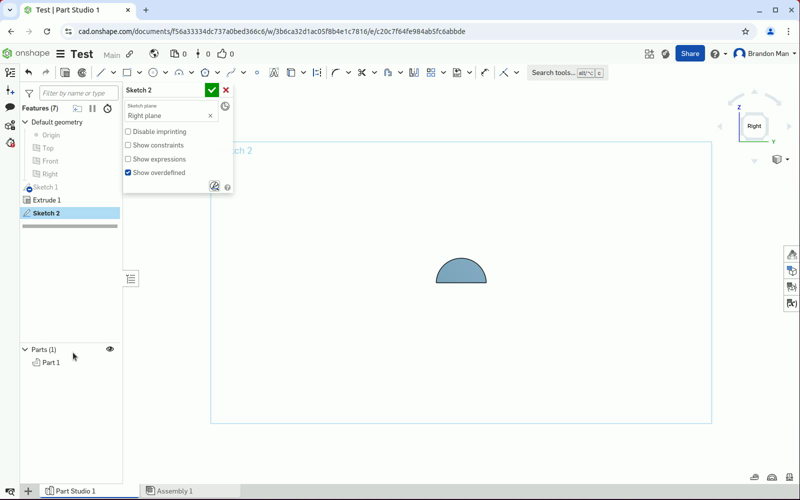
key(y)
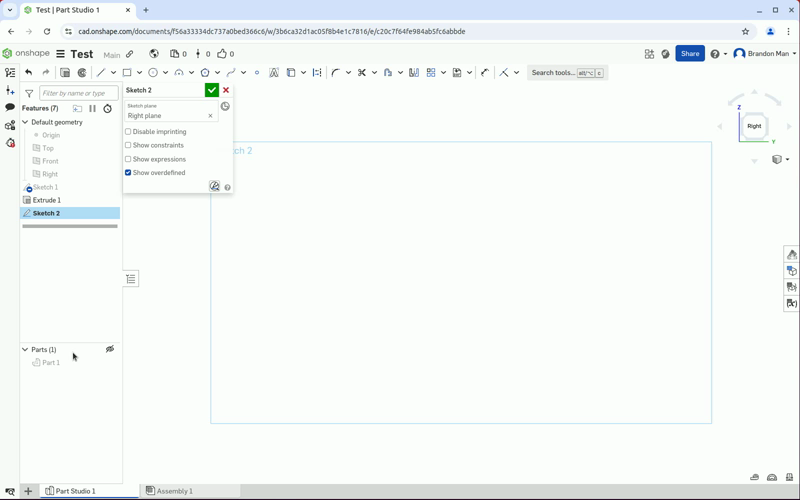
key(a)
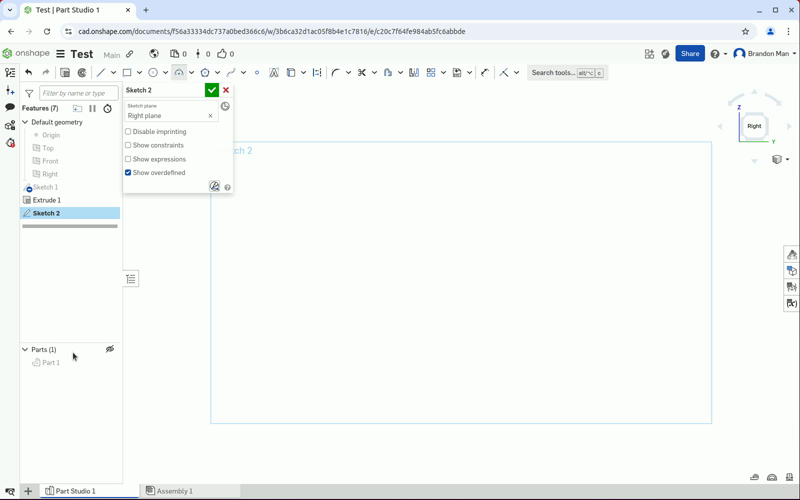
key_down(shift)
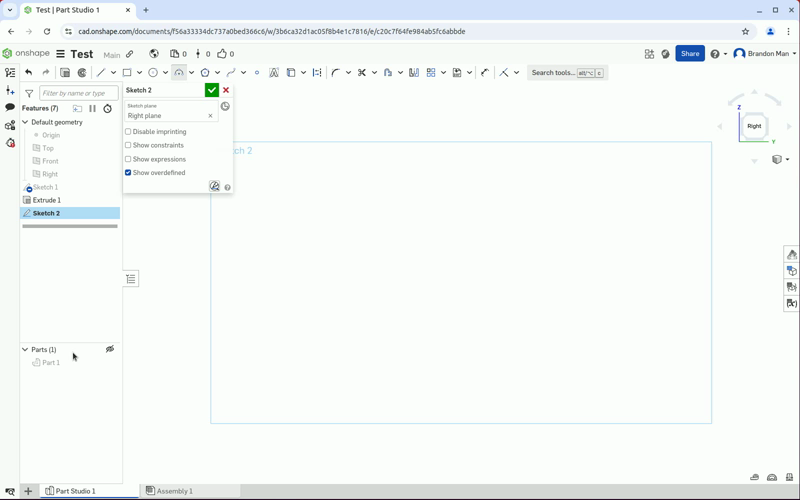
mouse_move(436, 282)
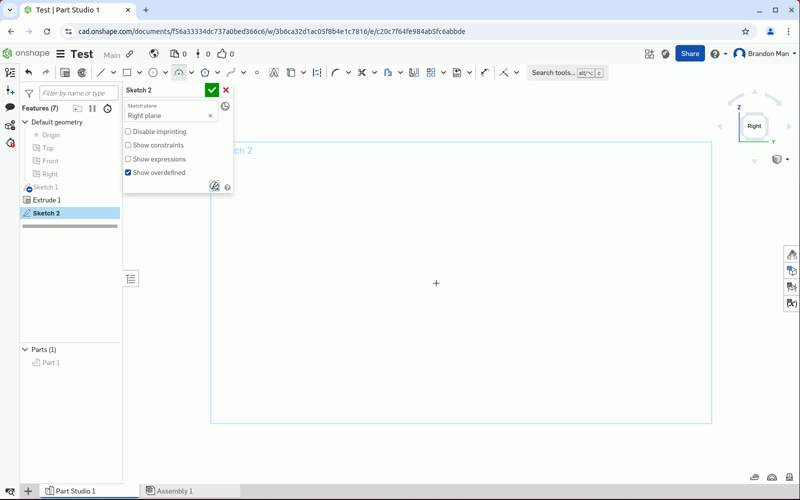
click(436, 282)
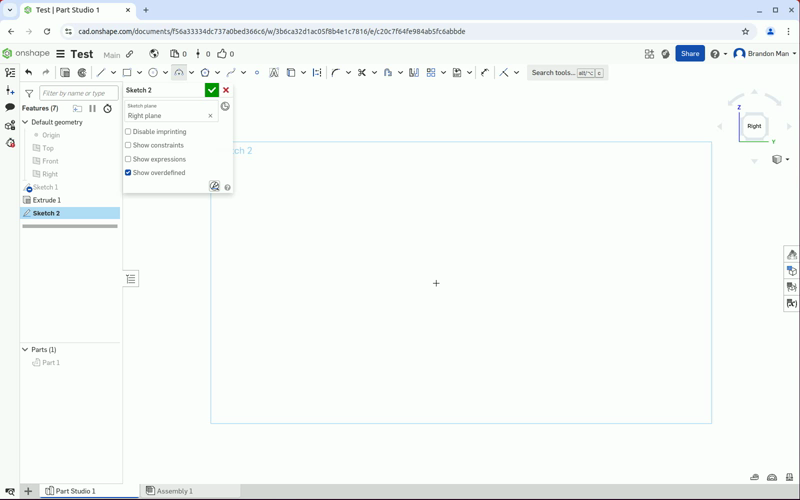
key_up(shift)
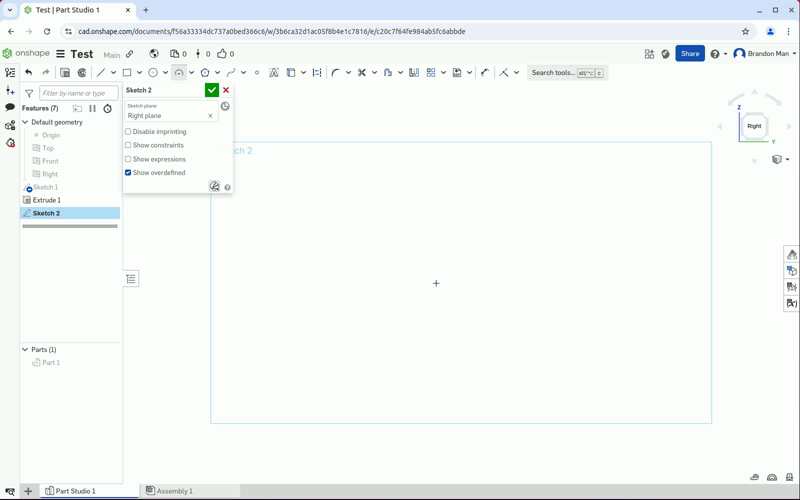
key_down(shift)
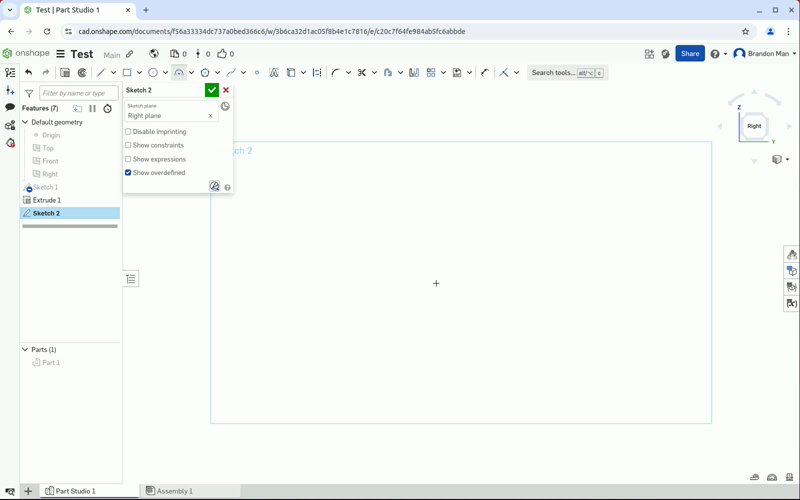
mouse_move(486, 282)
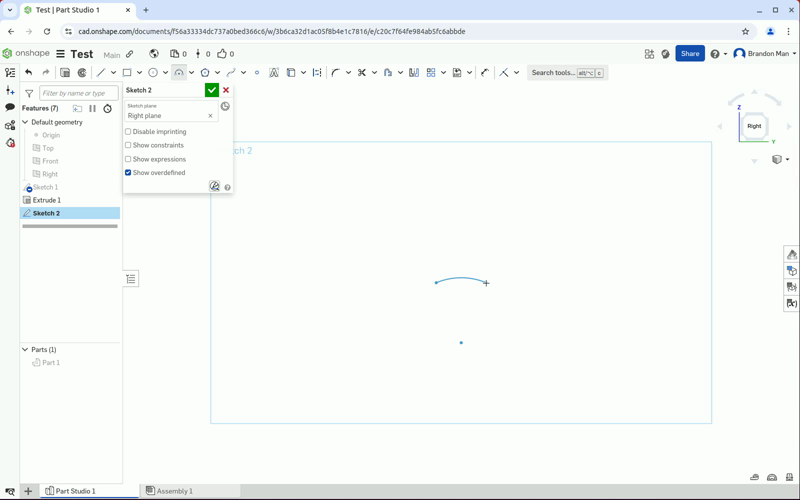
click(486, 282)
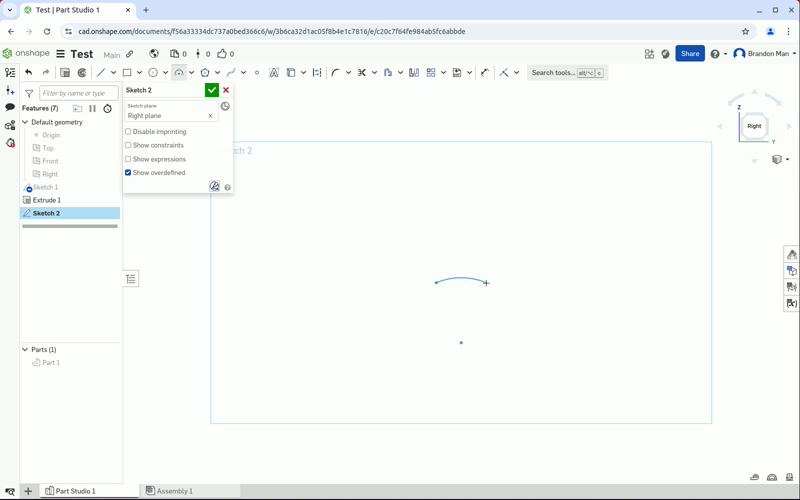
mouse_move(461, 307)
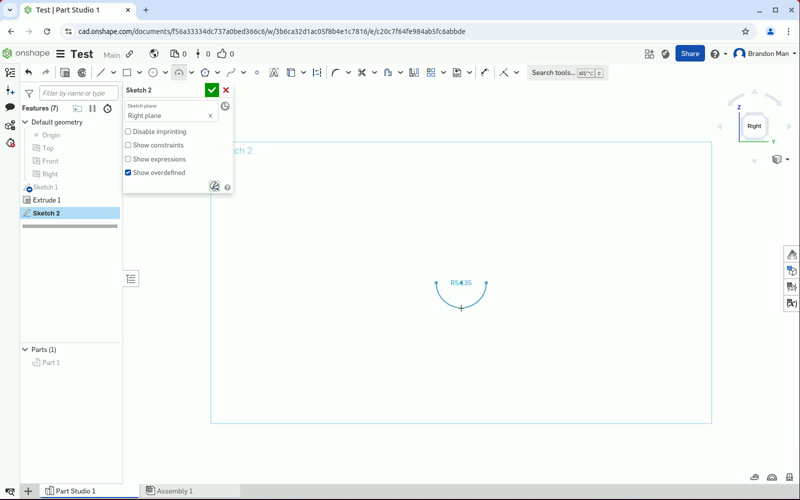
click(461, 307)
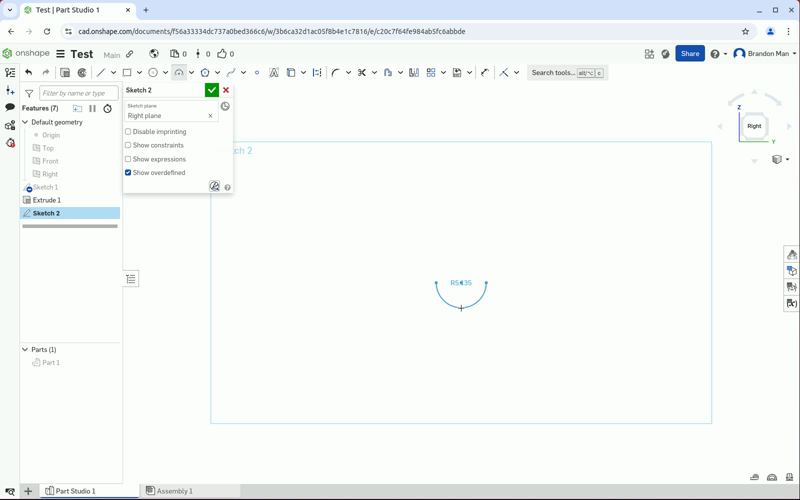
key_up(shift)
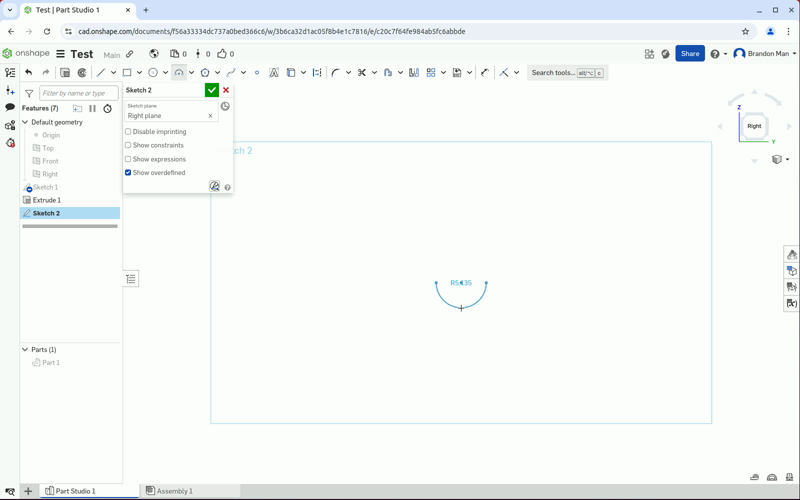
key(esc)
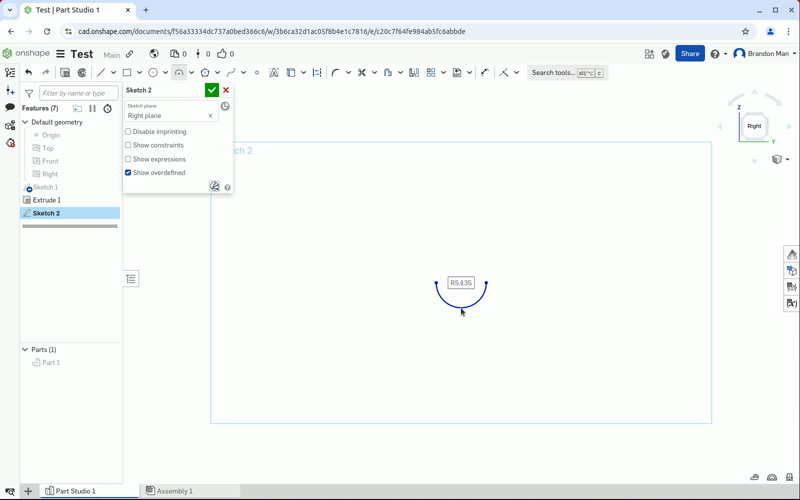
key(l)
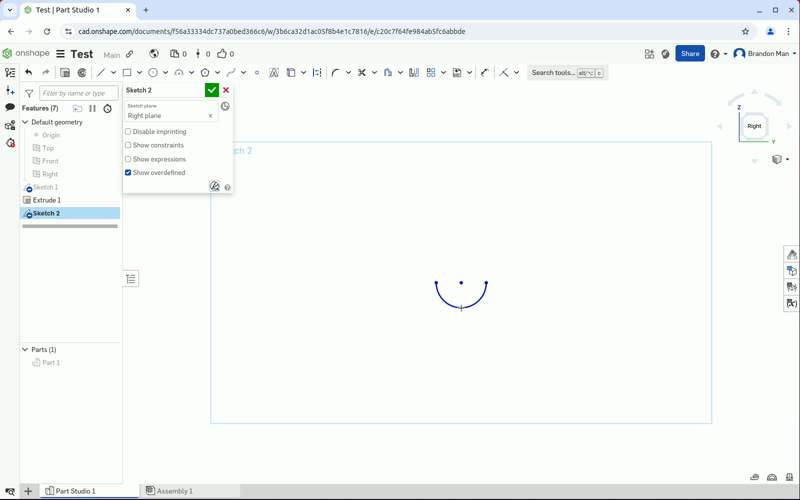
mouse_move(486, 282)
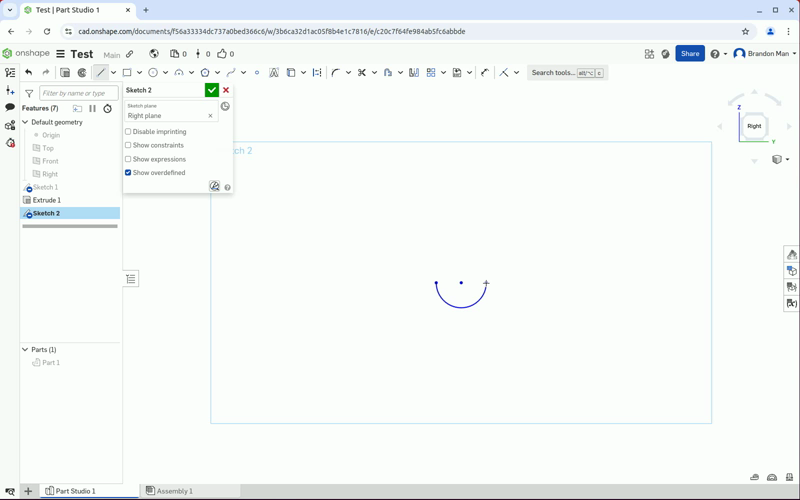
click(486, 282)
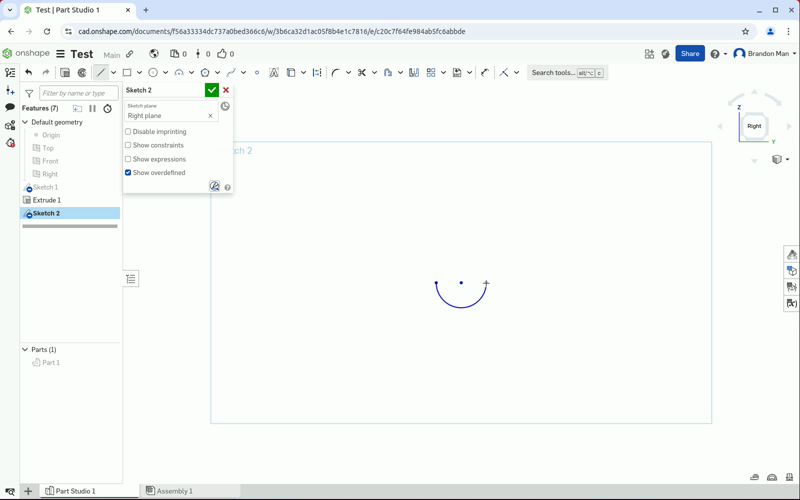
mouse_move(516, 282)
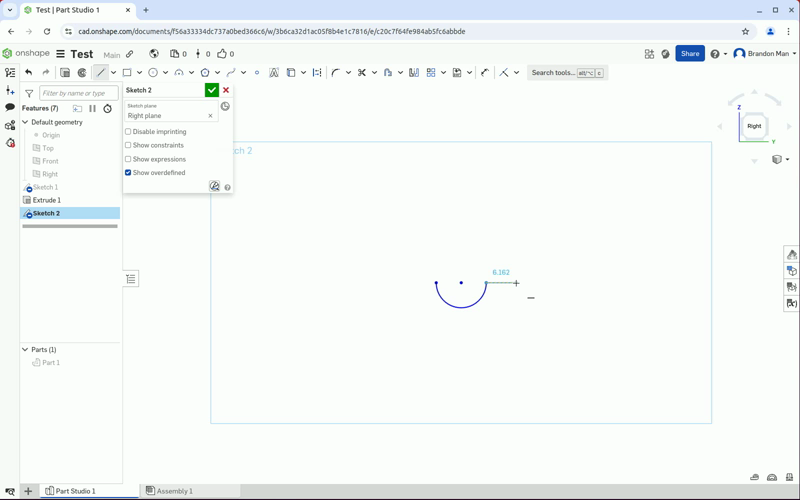
key_down(shift)
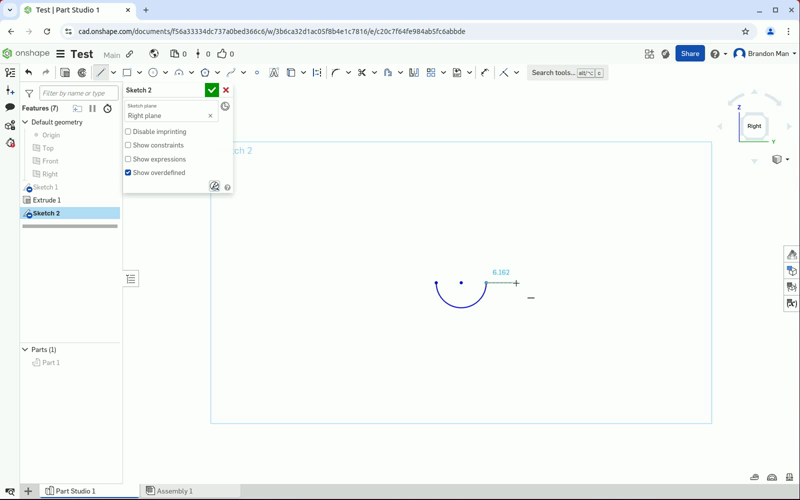
mouse_move(436, 282)
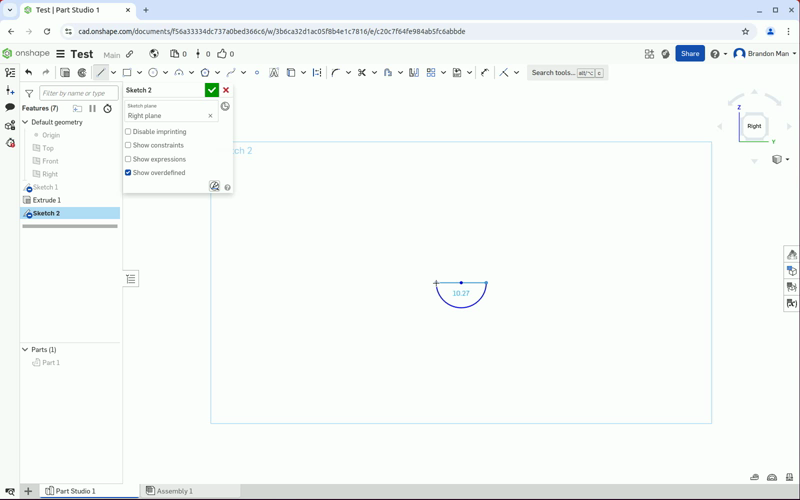
key_up(shift)
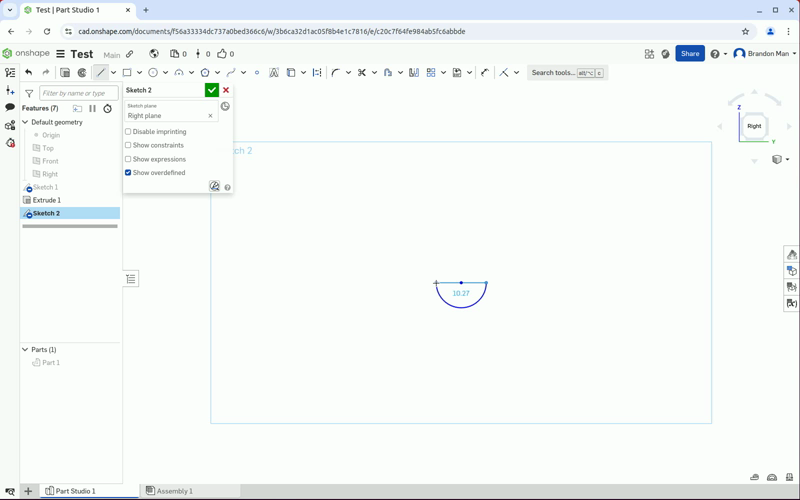
click(436, 282)
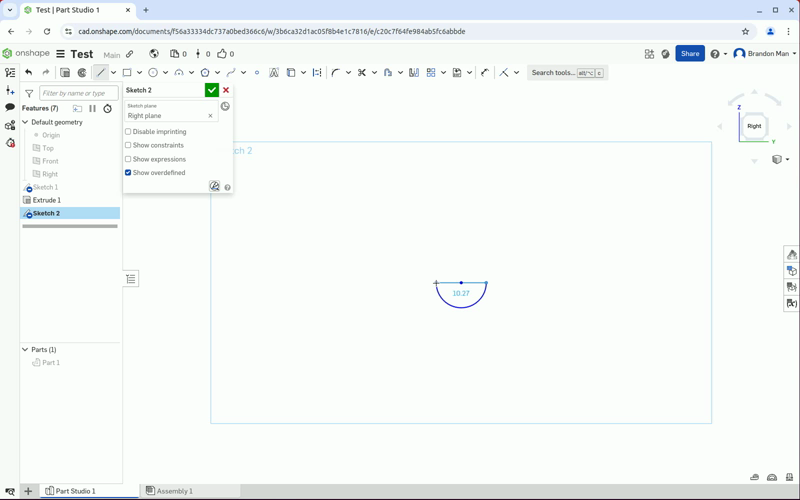
key(esc)
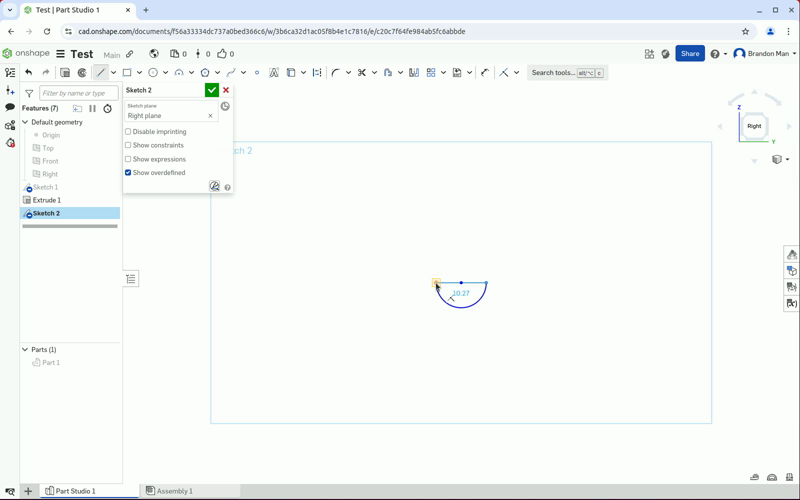
mouse_move(460, 304)
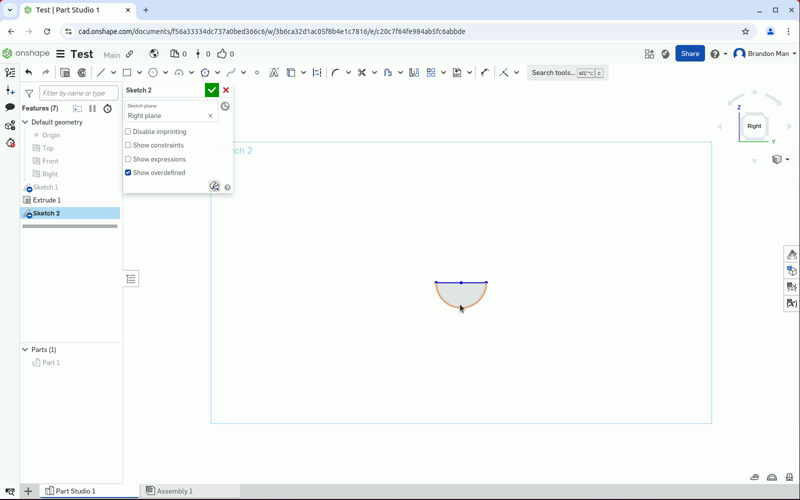
scroll(6)
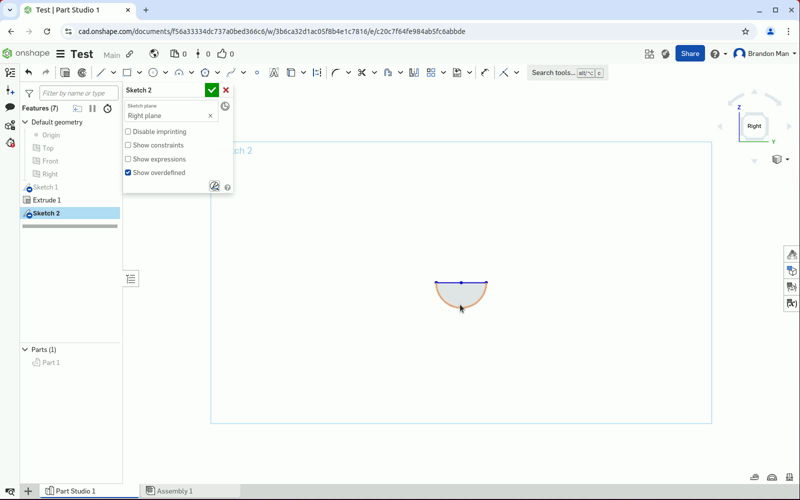
scroll(6)
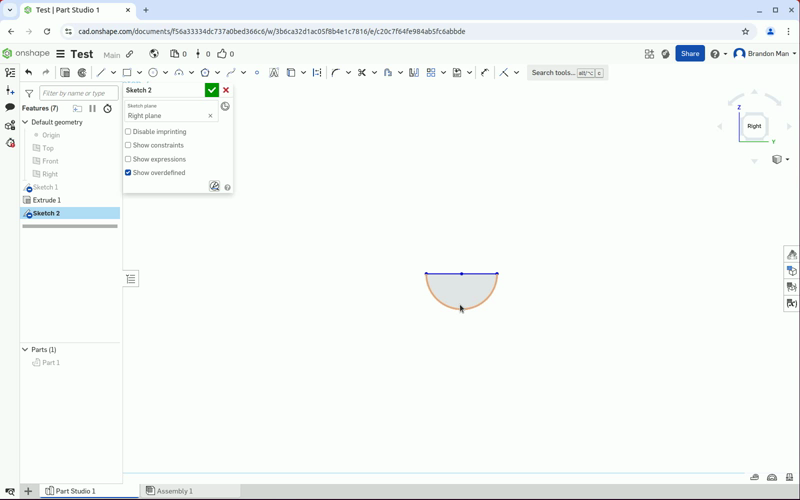
scroll(6)
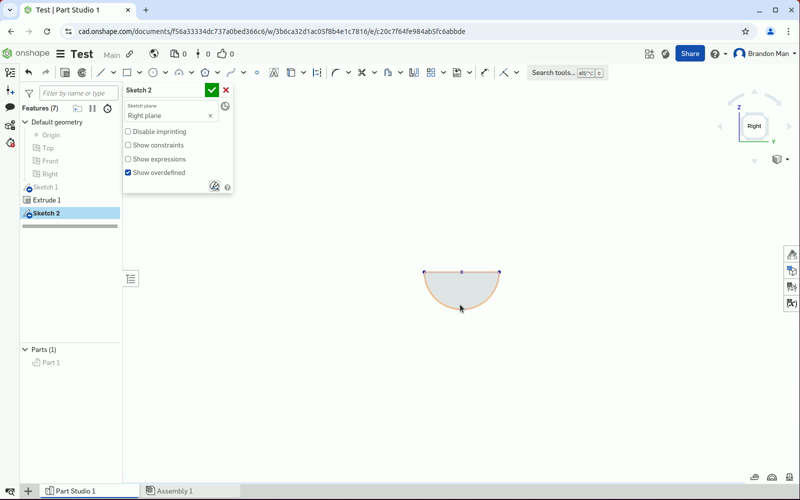
scroll(6)
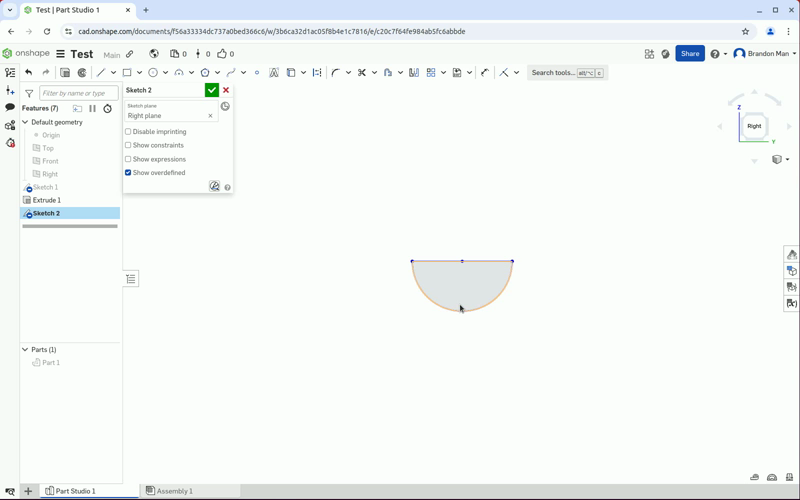
scroll(6)
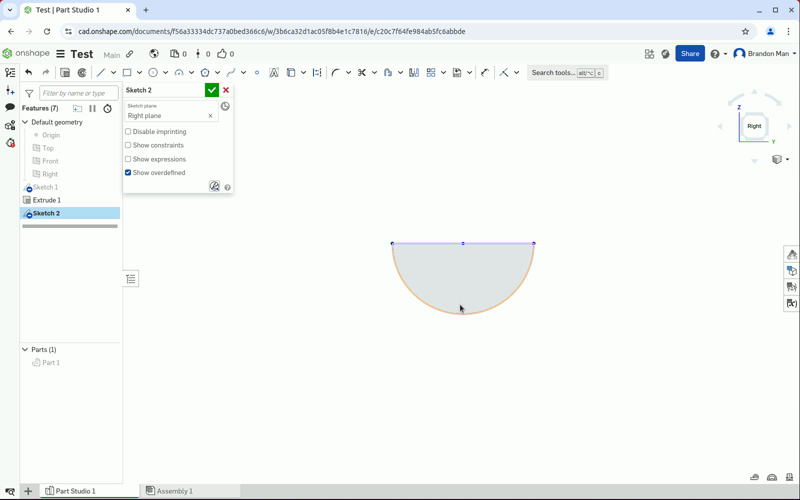
scroll(6)
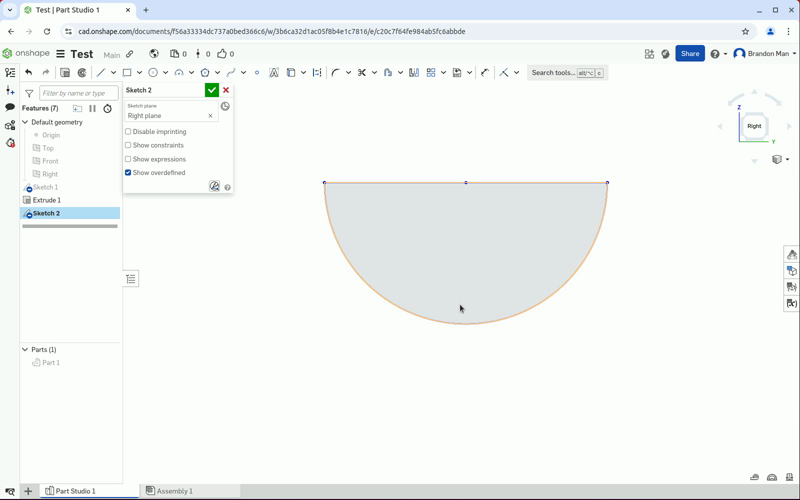
scroll(6)
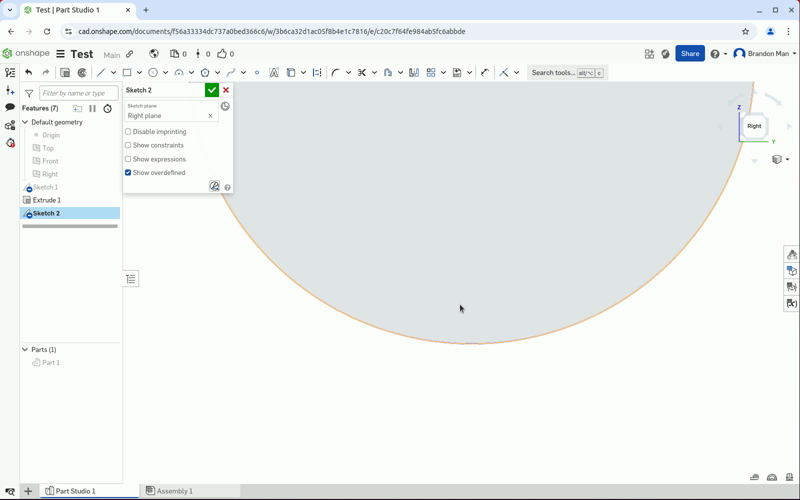
click(460, 304)
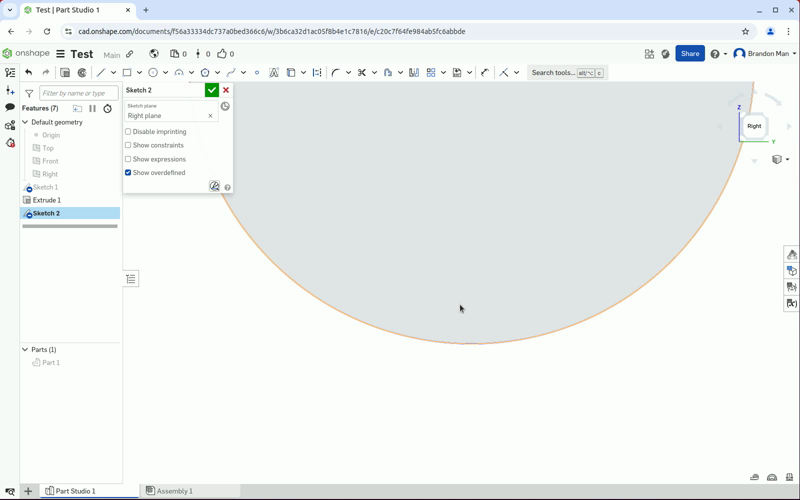
scroll(-6)
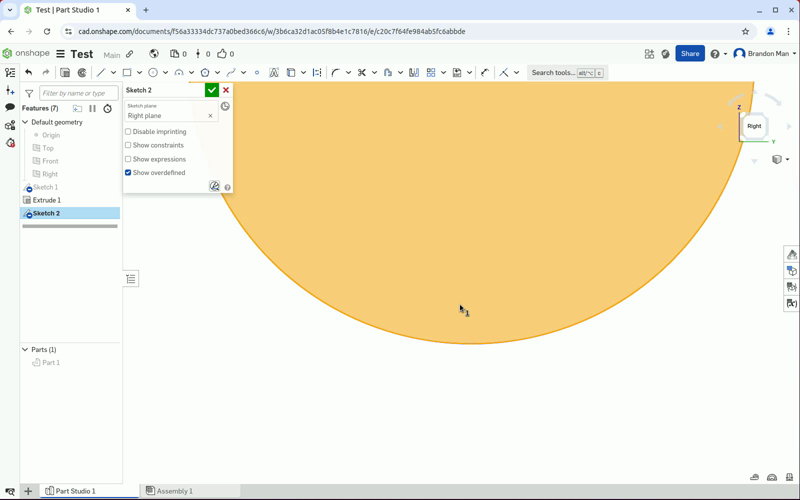
scroll(-6)
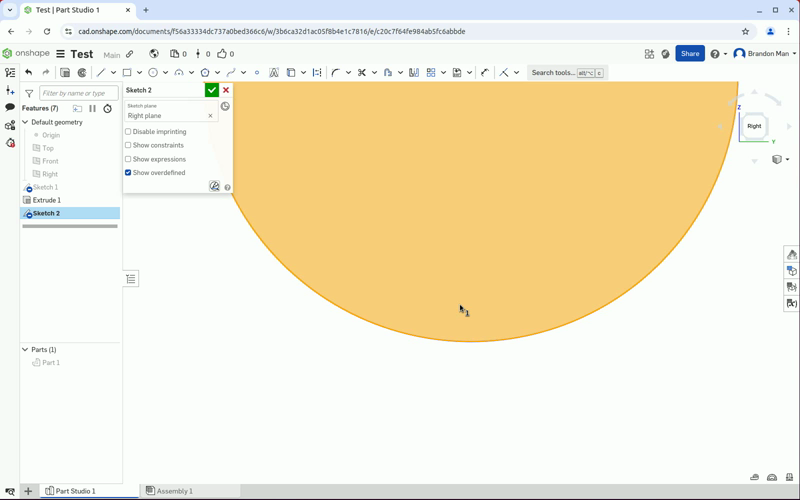
scroll(-6)
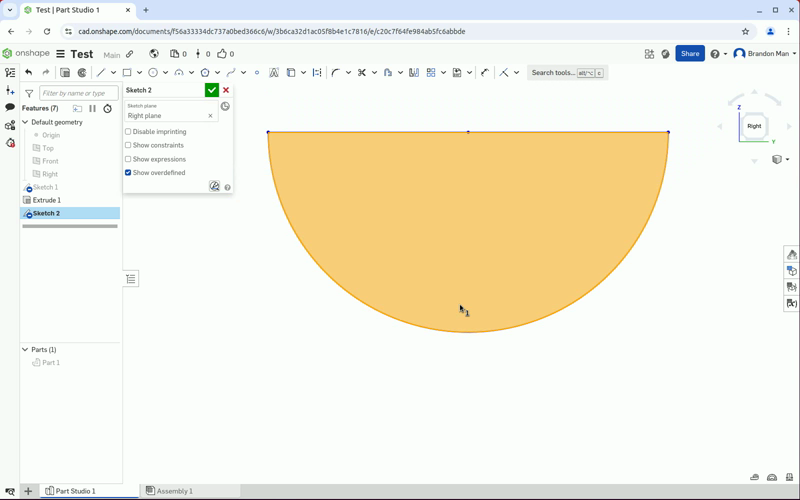
scroll(-6)
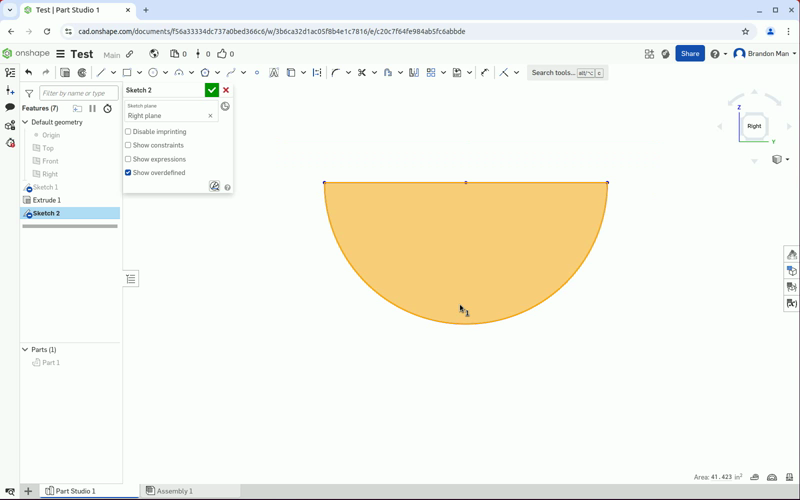
scroll(-6)
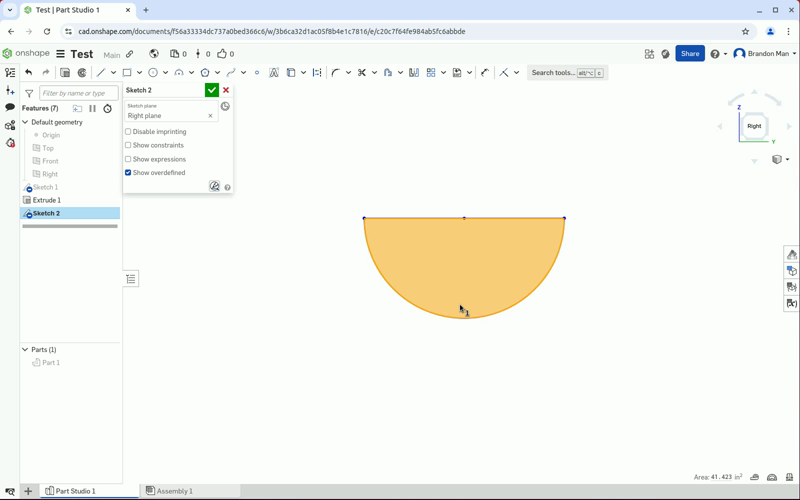
scroll(-6)
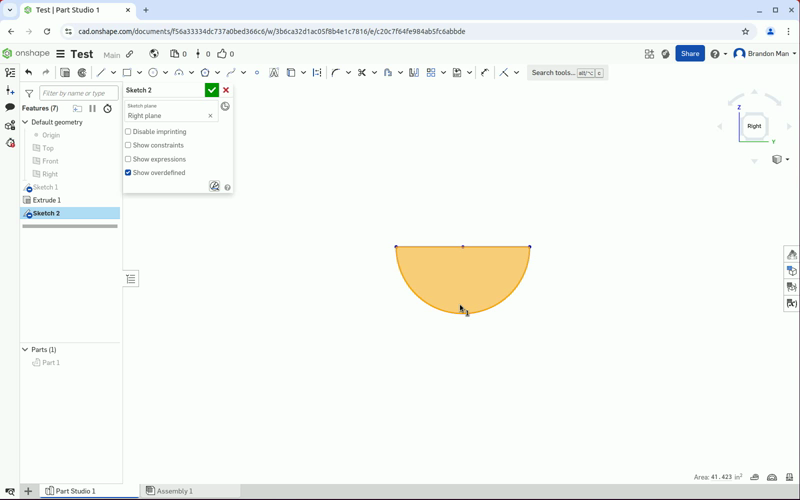
scroll(-6)
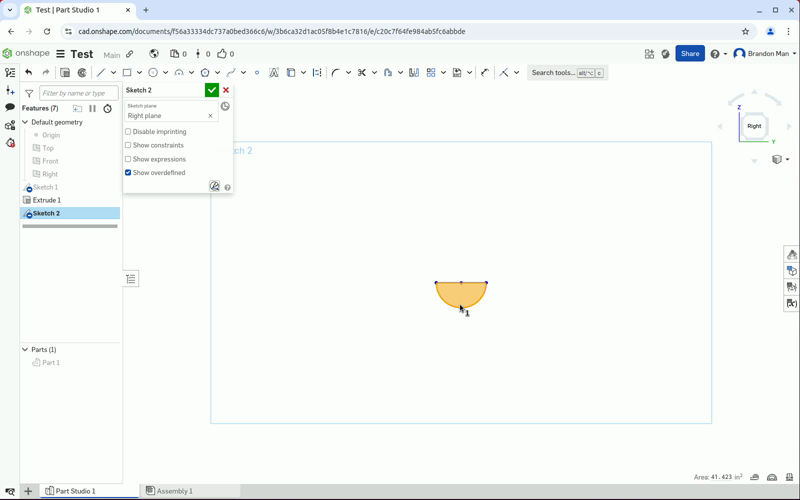
mouse_move(73, 352)
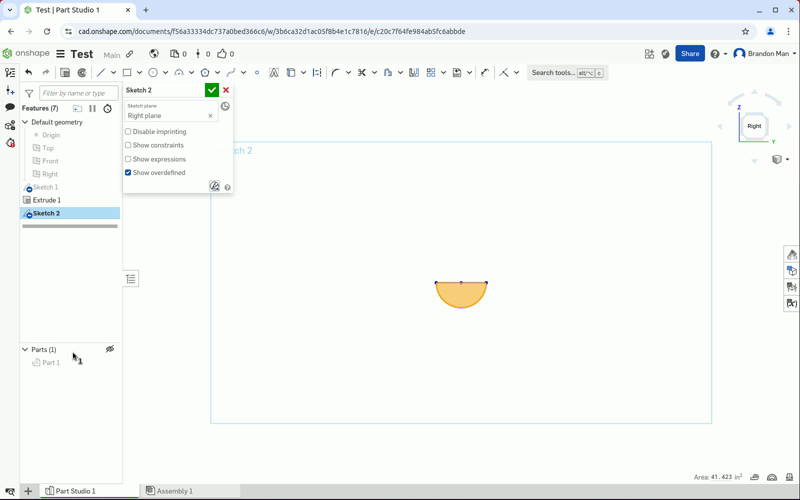
key(shift+y)
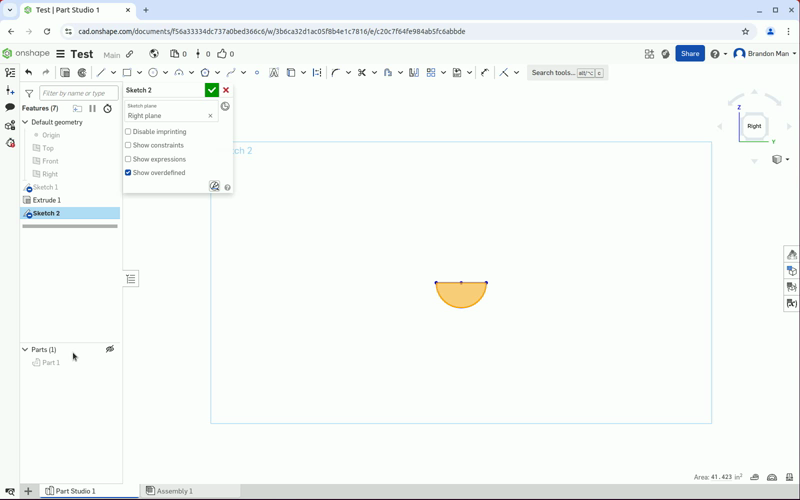
key(shift+e)
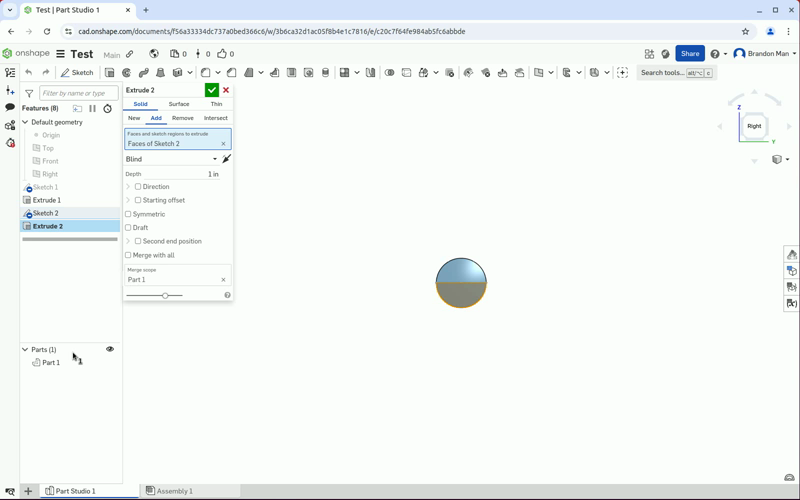
mouse_move(143, 106)
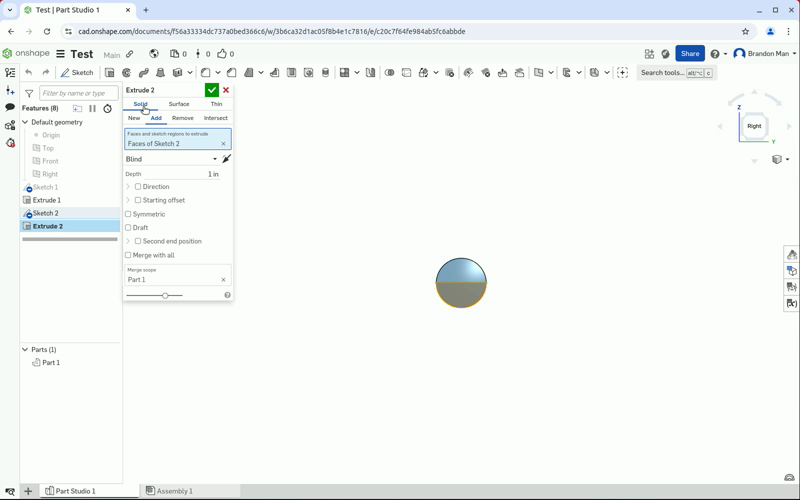
click(143, 106)
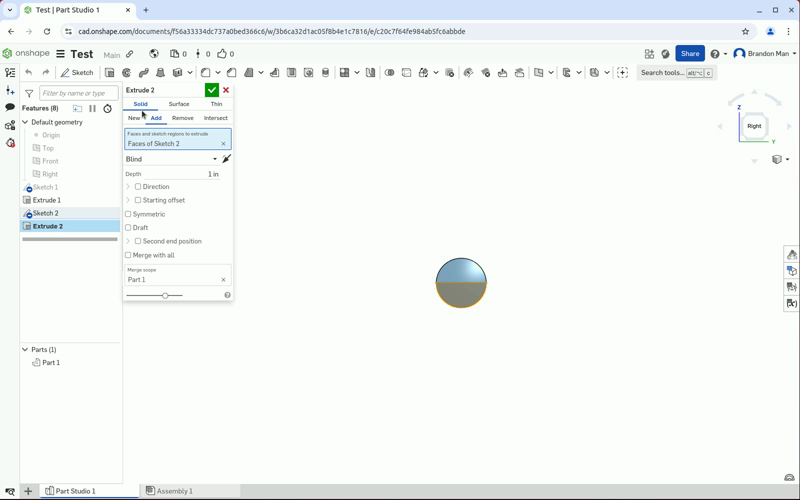
mouse_move(137, 120)
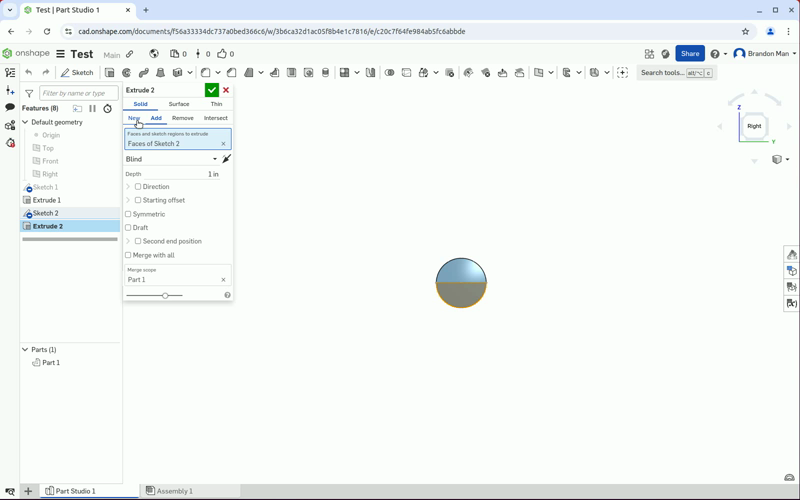
click(137, 120)
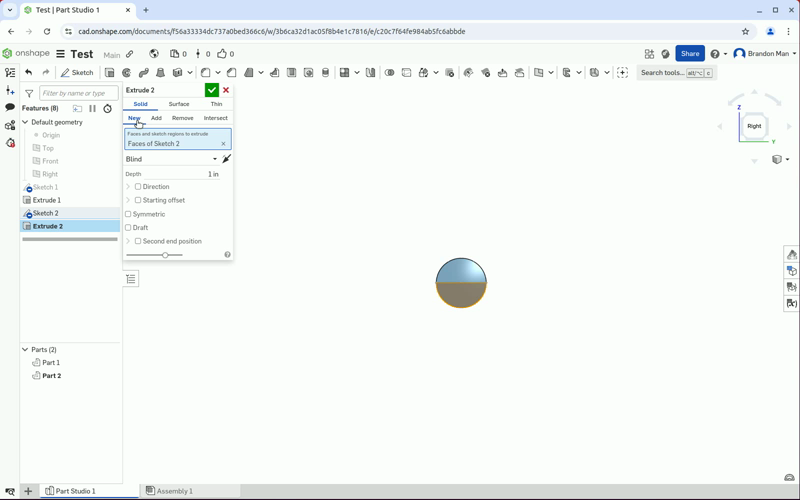
key(tab, 4)
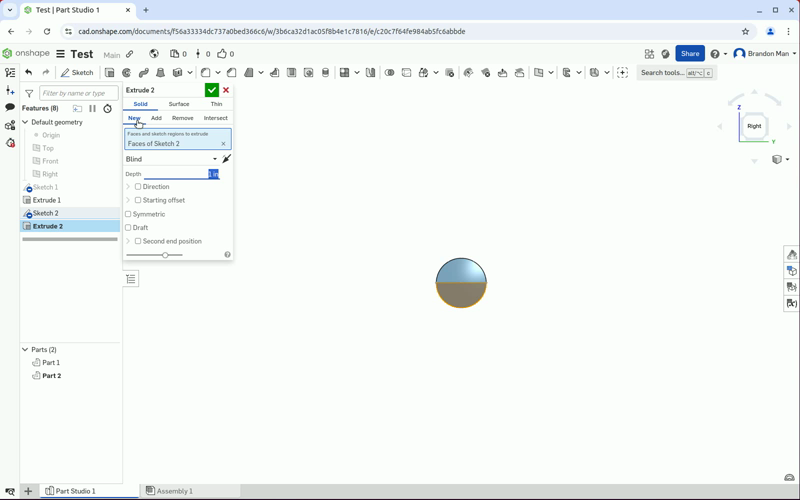
text(46.216)
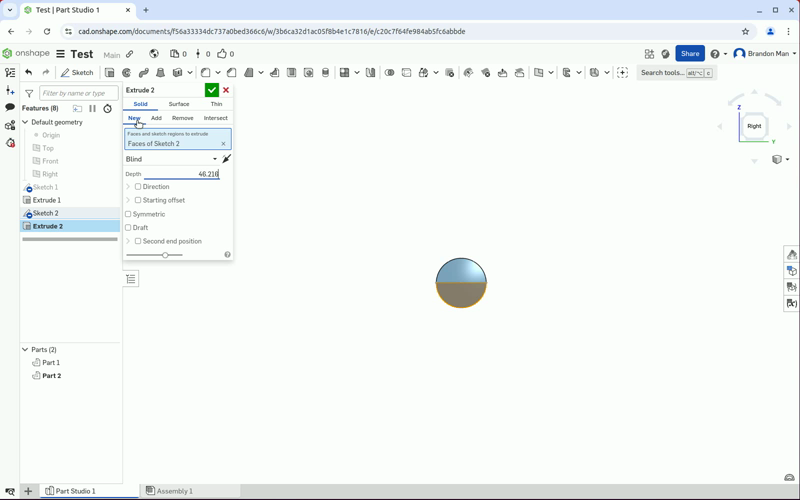
key(tab, 3)
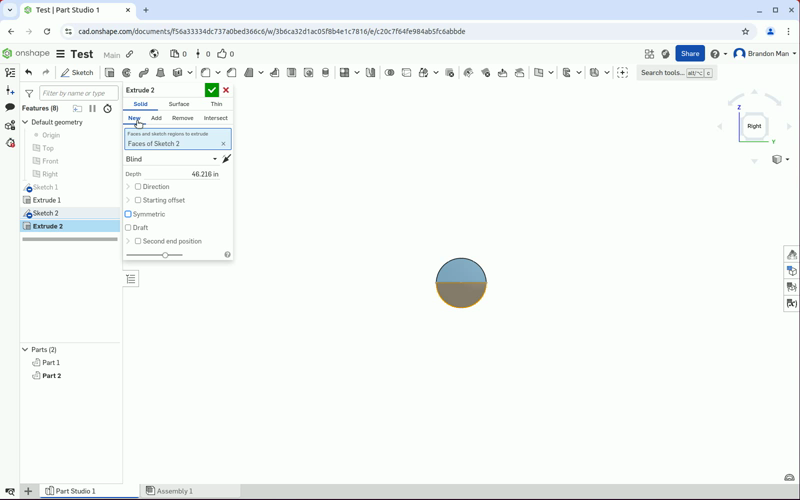
key(space)
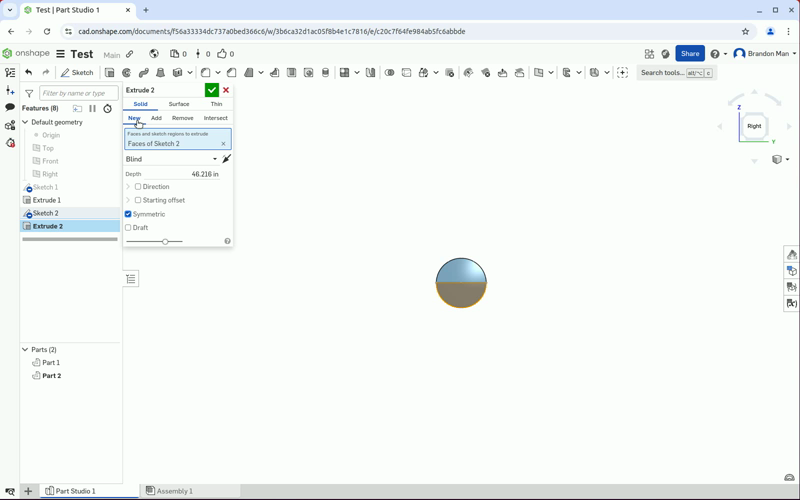
key(enter)
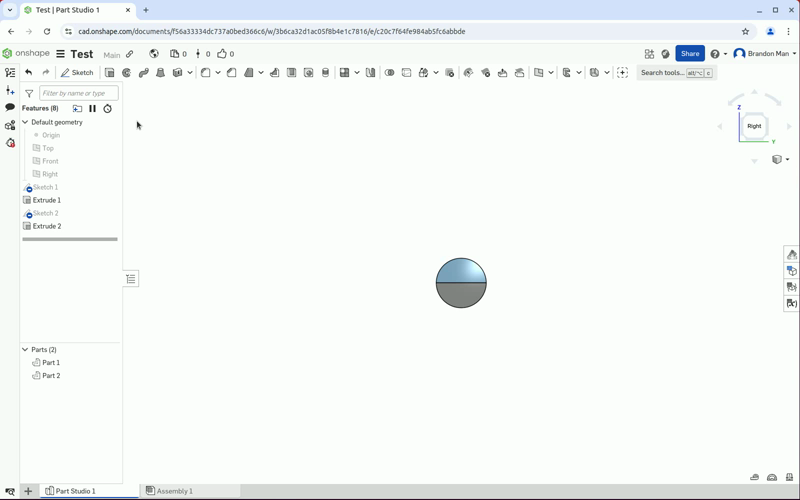
key(shift+h)
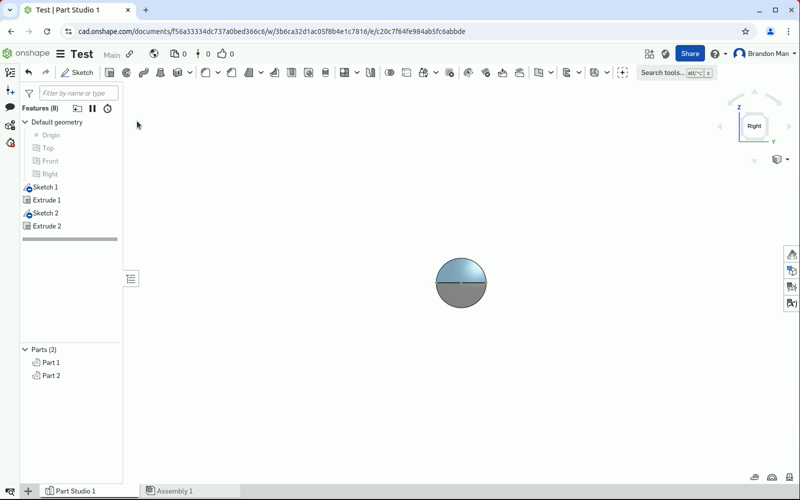
key(shift+h)
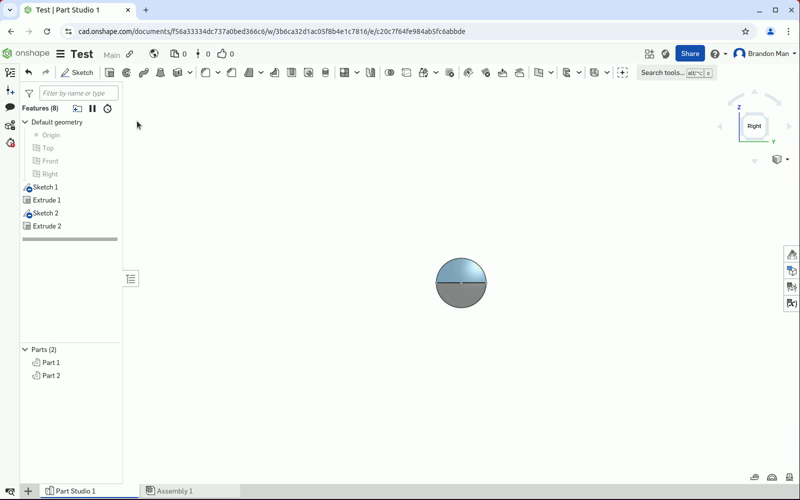
key(shift+7)
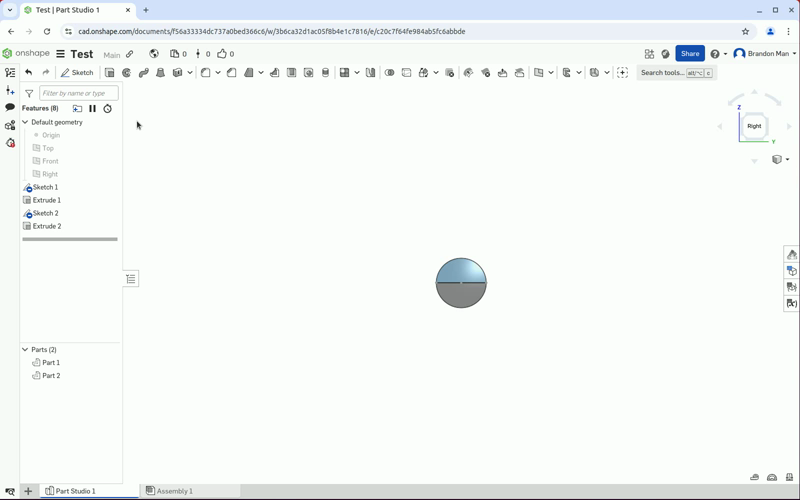
key(right, 2)
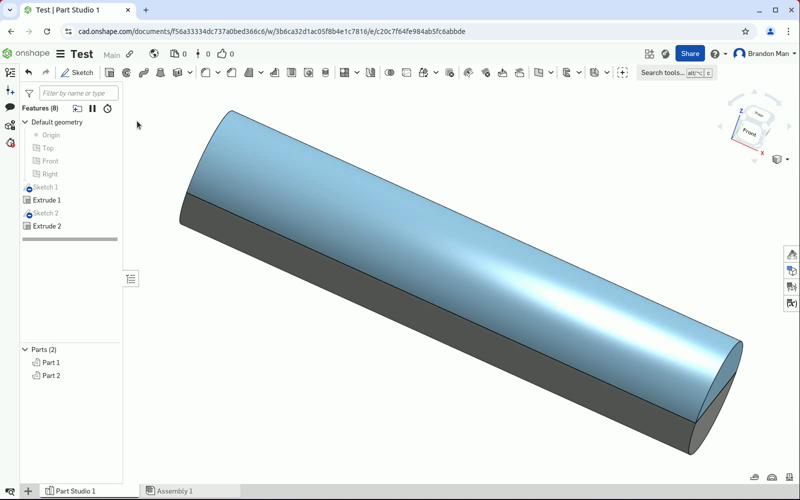
key(down, 2)
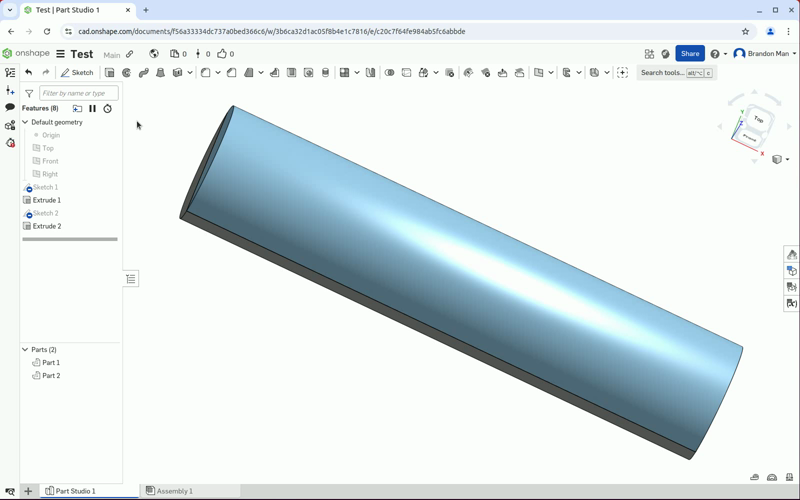
key(up, 2)
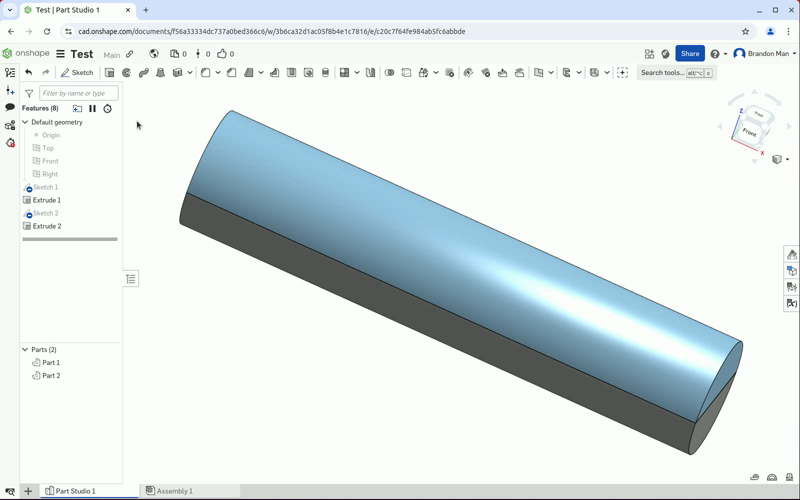
key(left, 2)
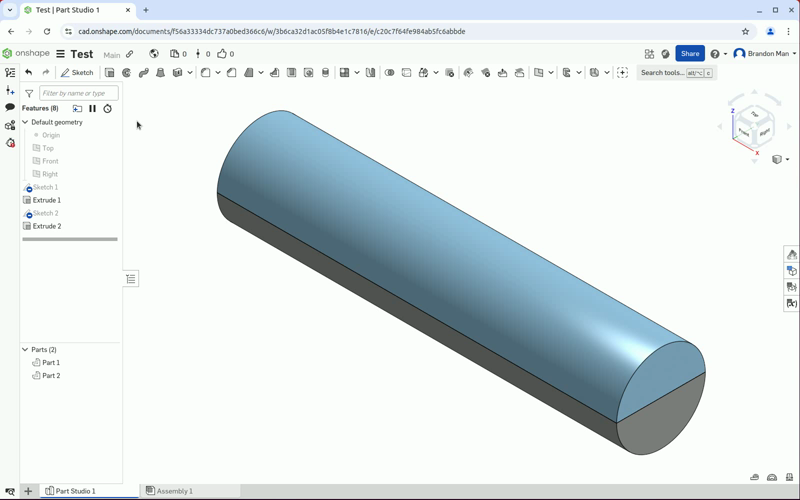
mouse_move(73, 189)
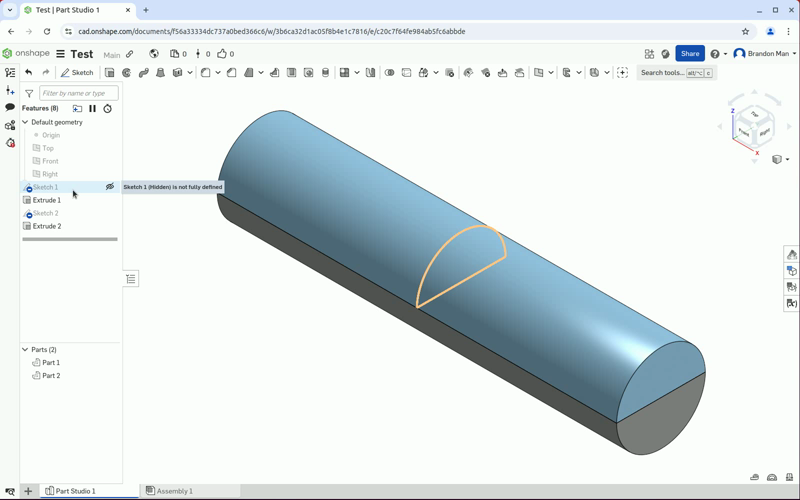
click(73, 189)